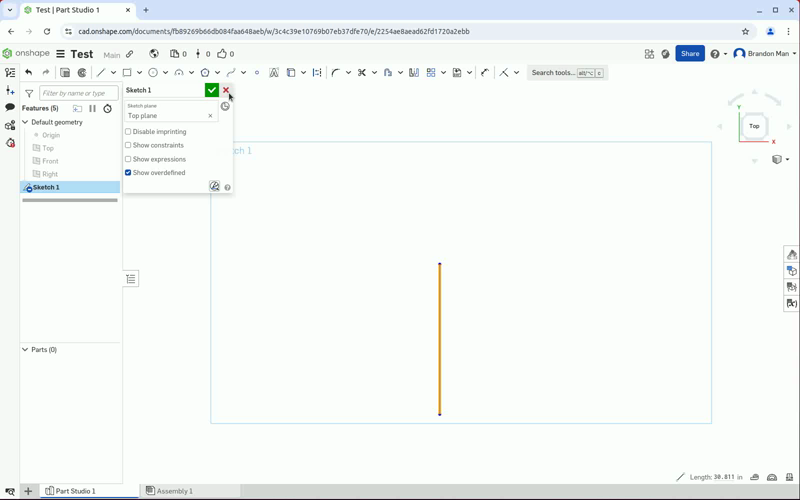
key(shift+h)
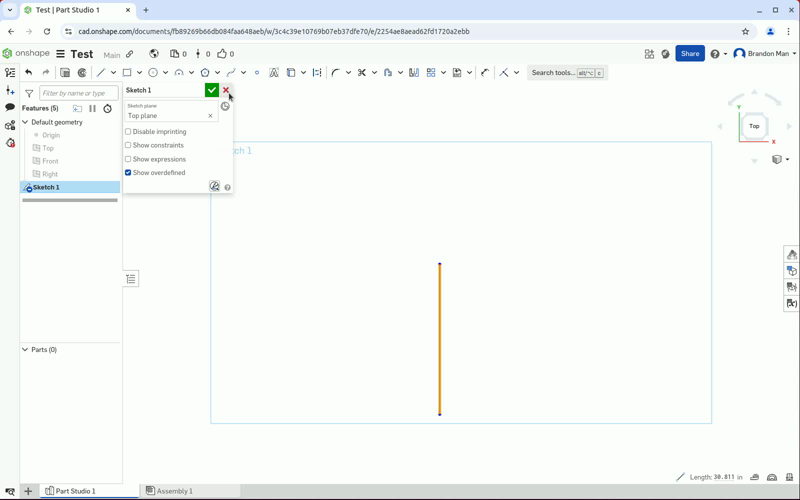
key(shift+s)
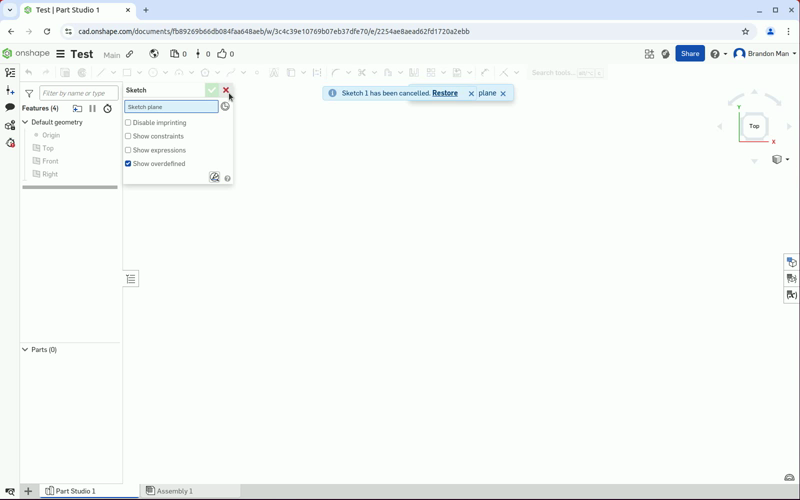
mouse_move(73, 150)
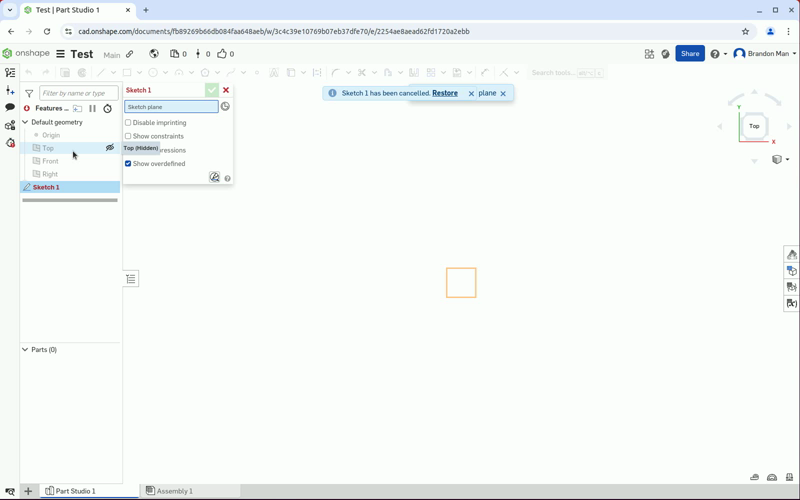
click(73, 150)
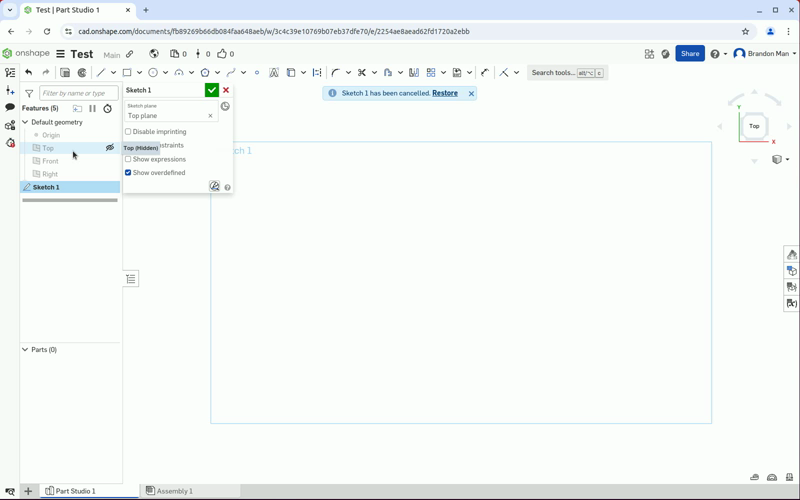
mouse_move(73, 352)
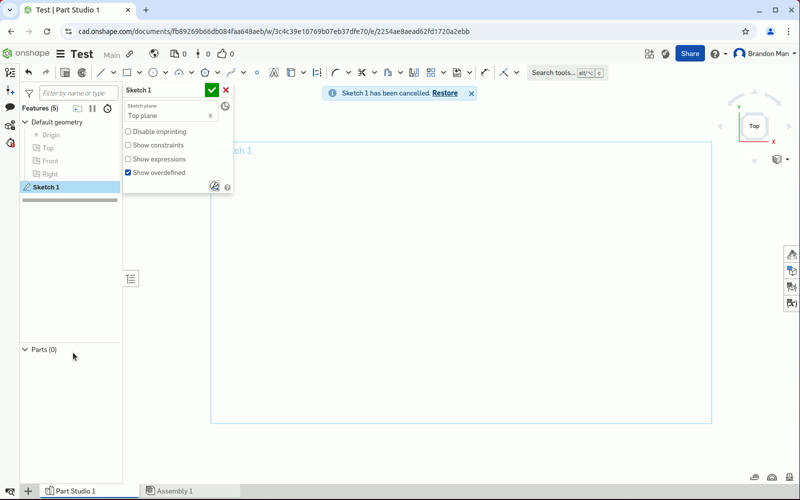
key(y)
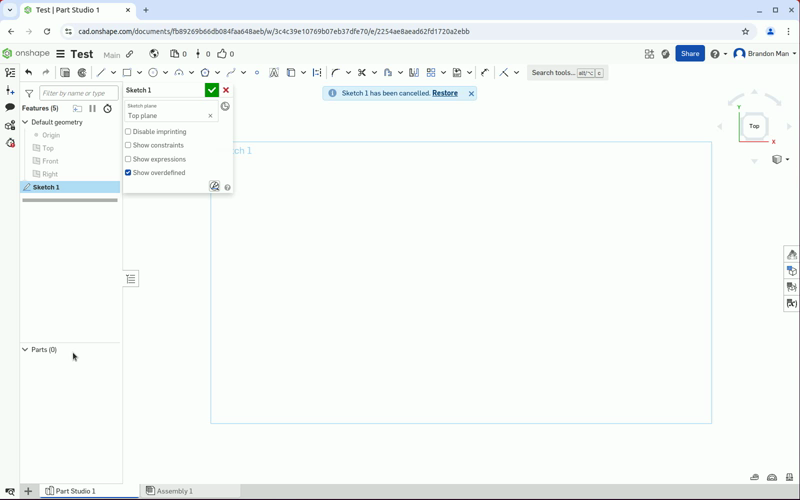
key(l)
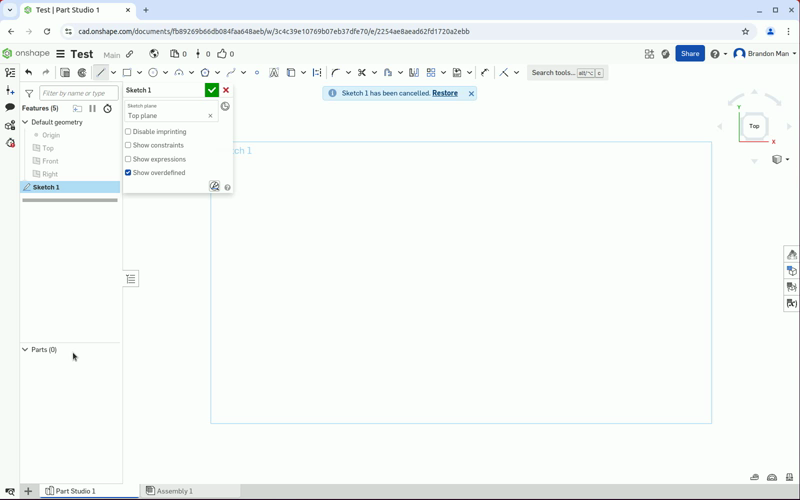
key_down(shift)
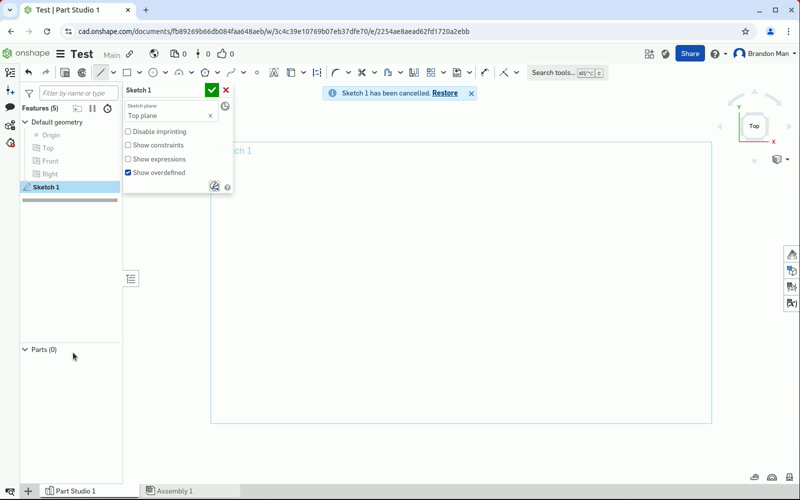
mouse_move(364, 373)
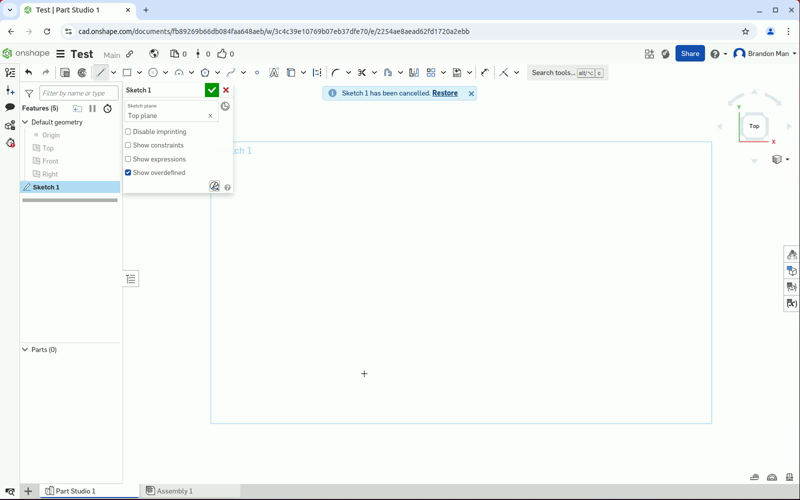
click(364, 373)
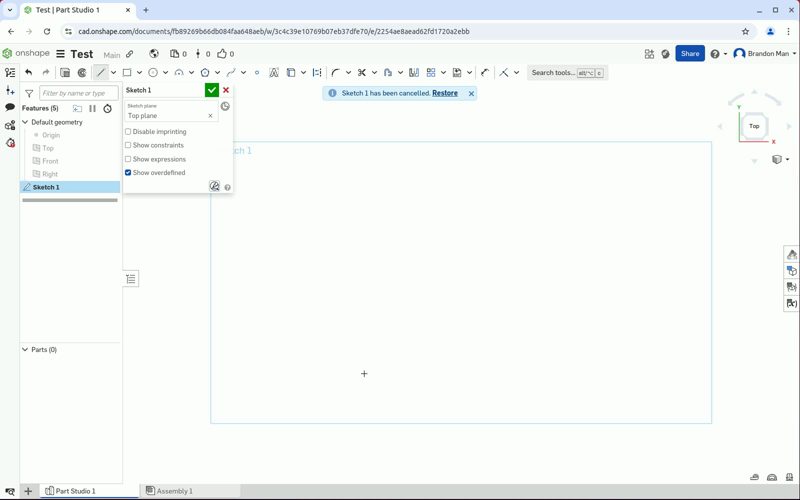
key_up(shift)
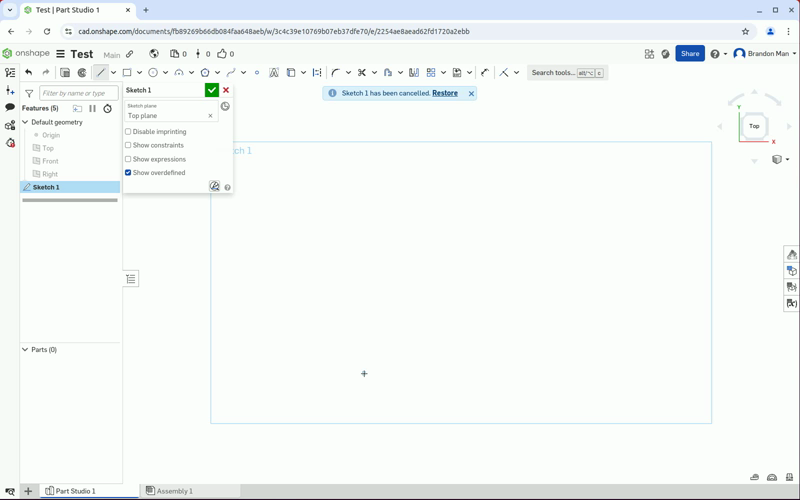
key_down(shift)
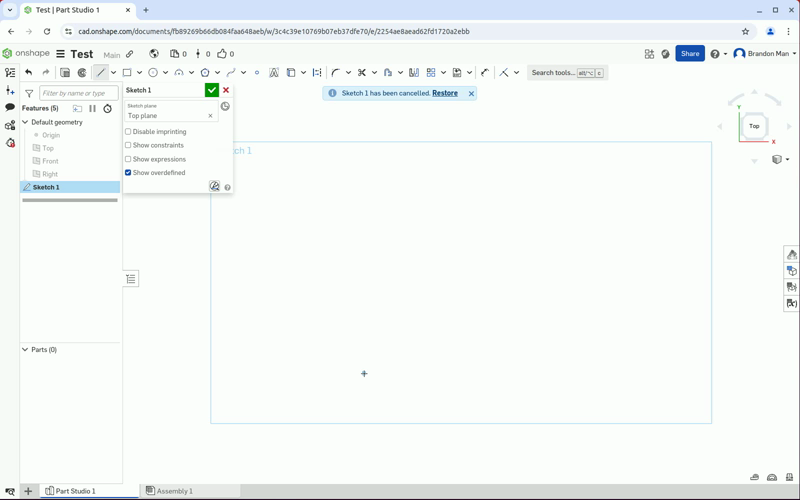
mouse_move(572, 373)
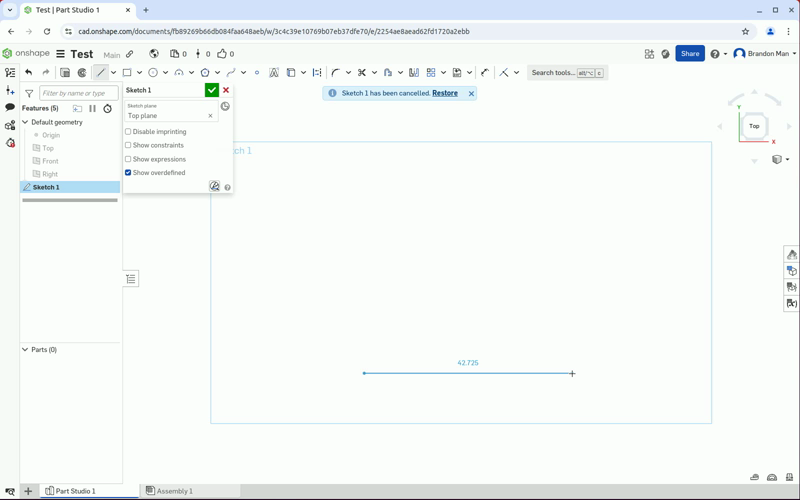
click(572, 373)
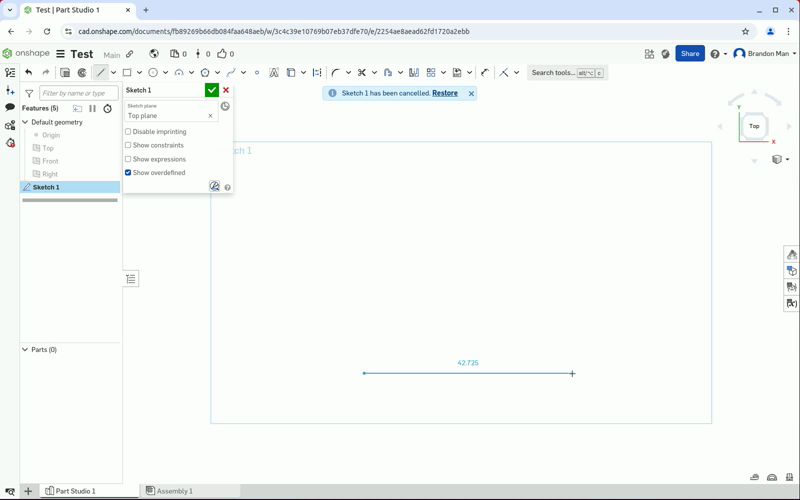
key_up(shift)
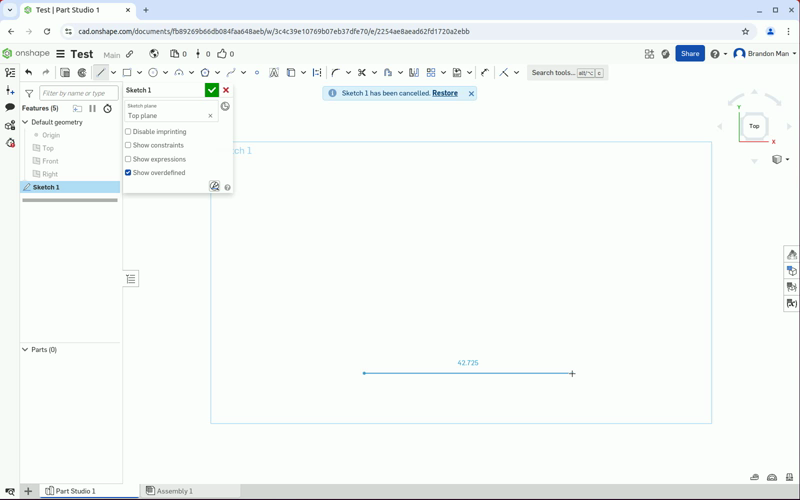
key_down(shift)
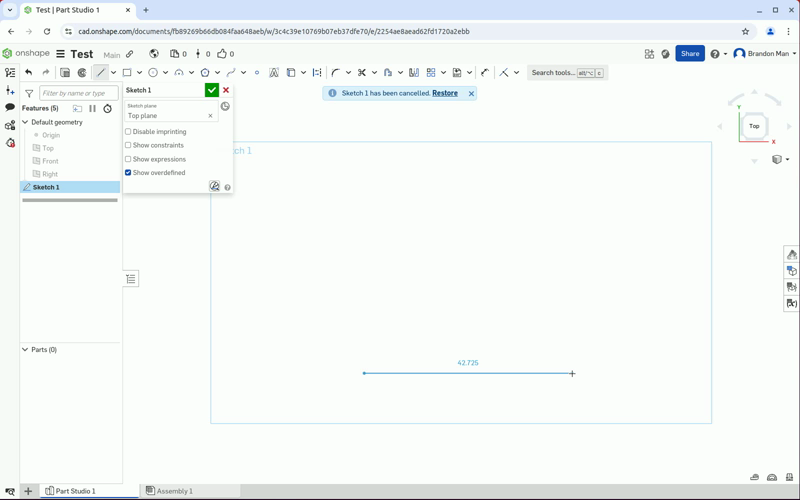
mouse_move(572, 283)
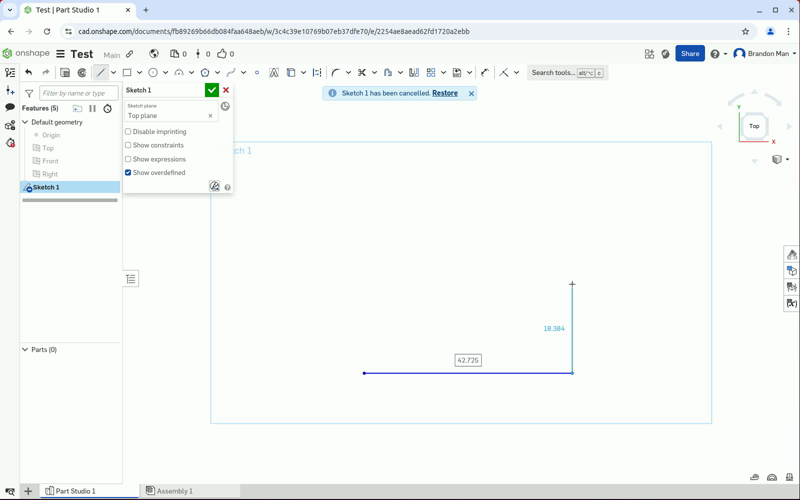
click(572, 283)
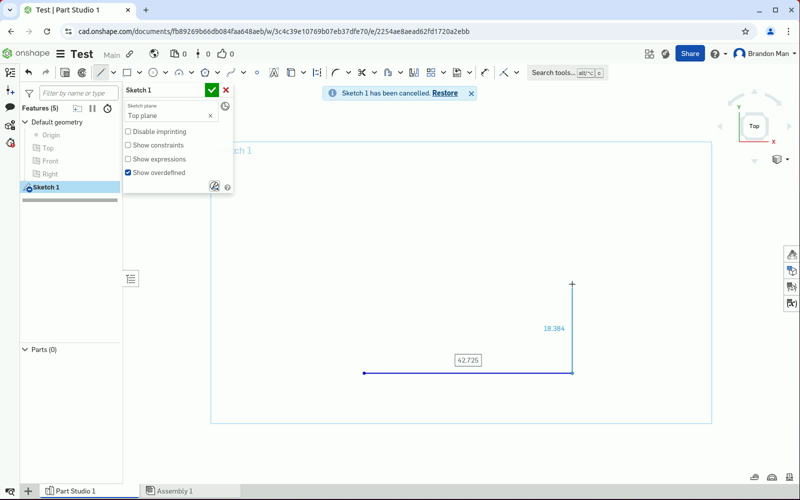
key_up(shift)
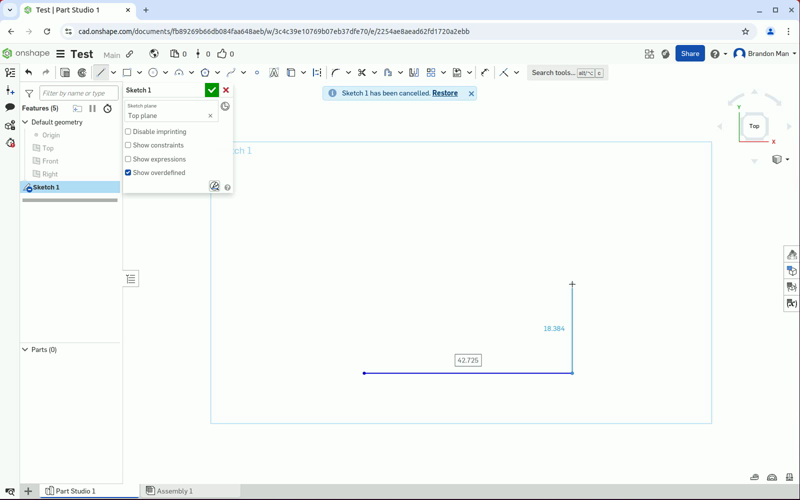
key_down(shift)
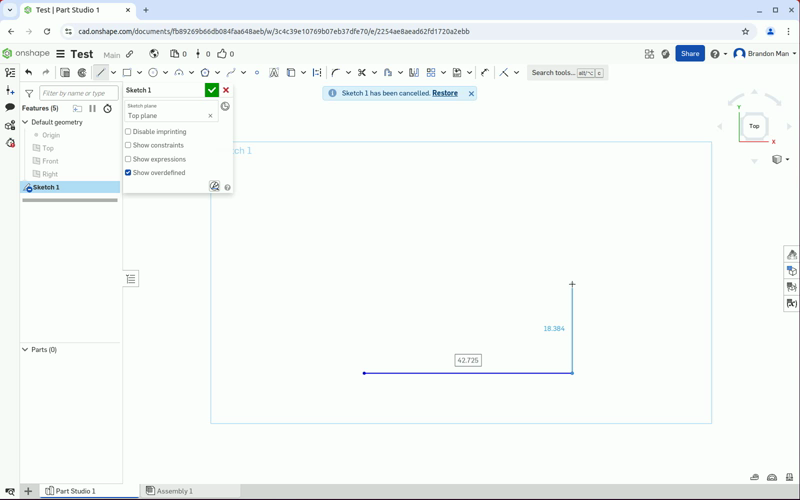
mouse_move(589, 283)
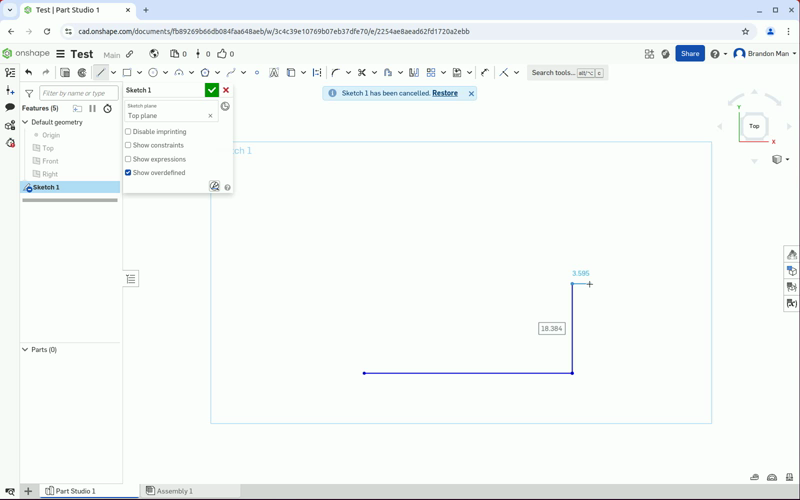
mouse_move(543, 283)
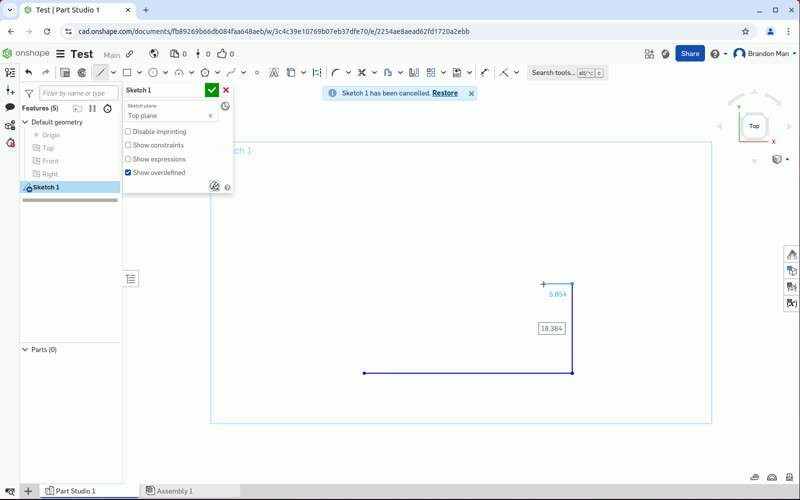
click(543, 283)
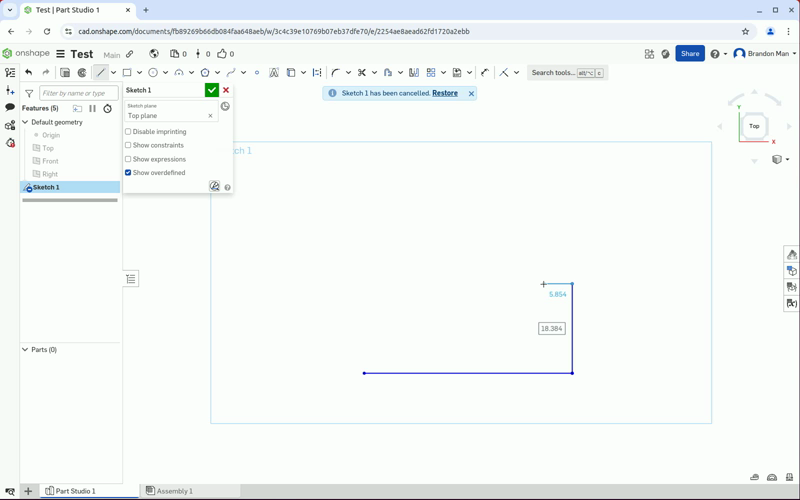
key_up(shift)
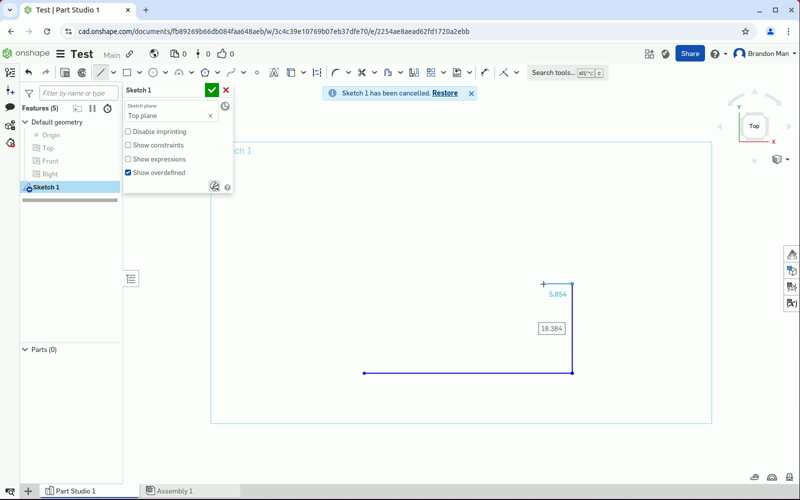
key(esc)
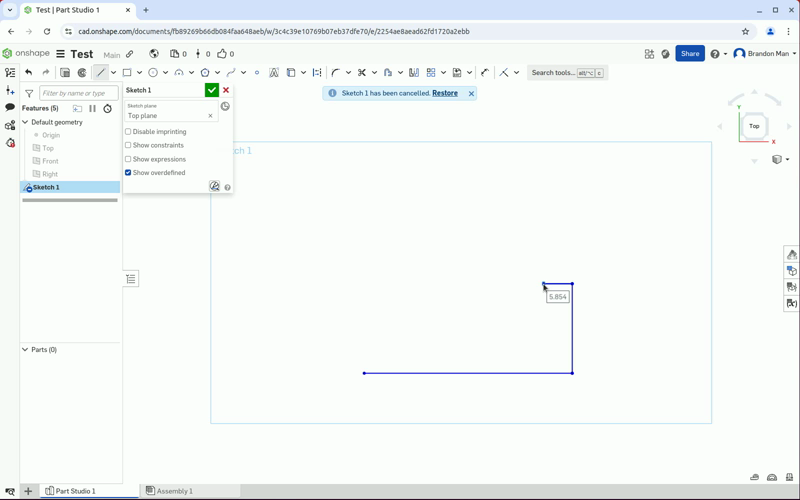
key(a)
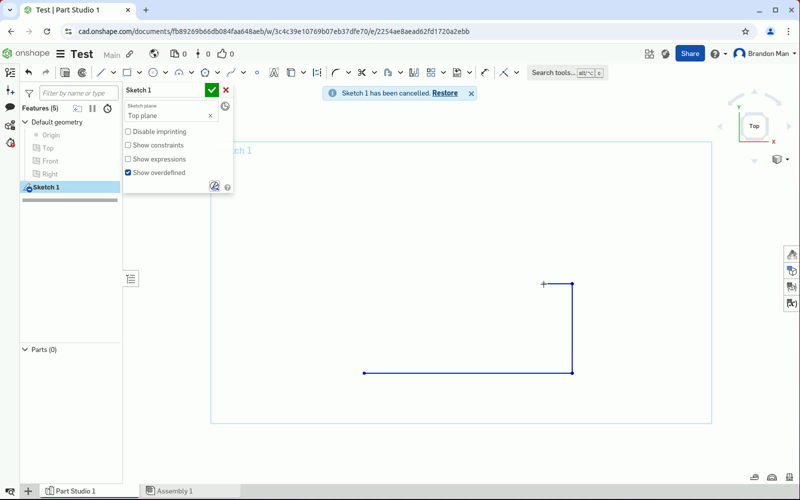
mouse_move(543, 283)
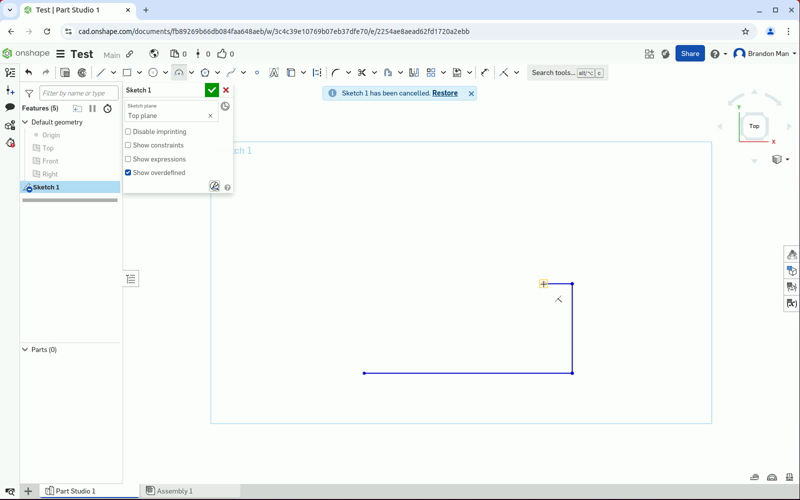
click(543, 283)
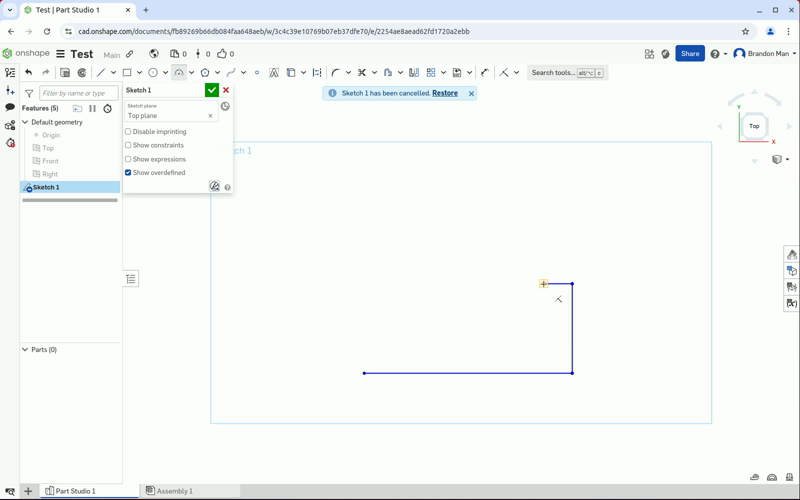
key_down(shift)
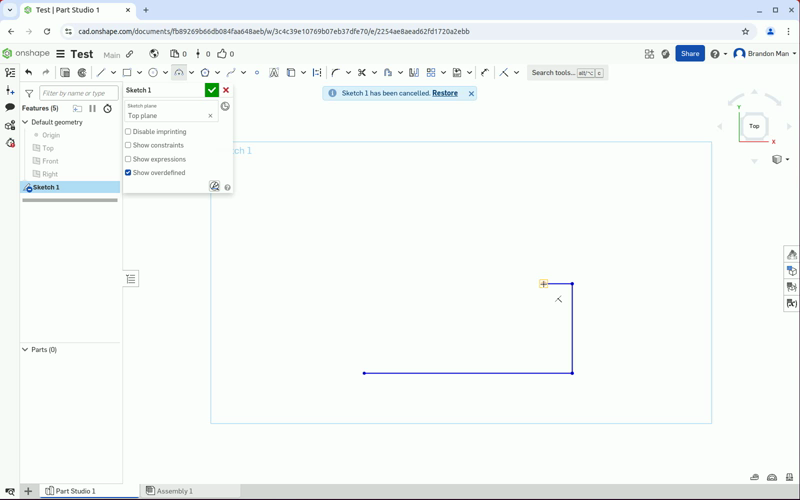
mouse_move(375, 283)
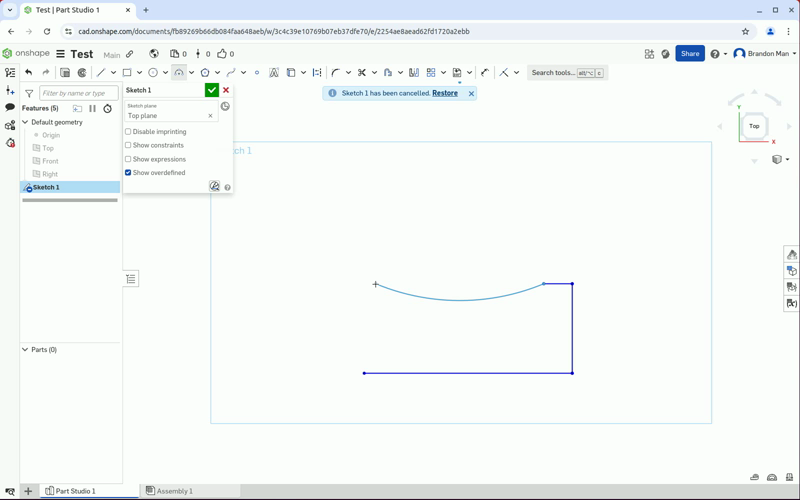
click(375, 283)
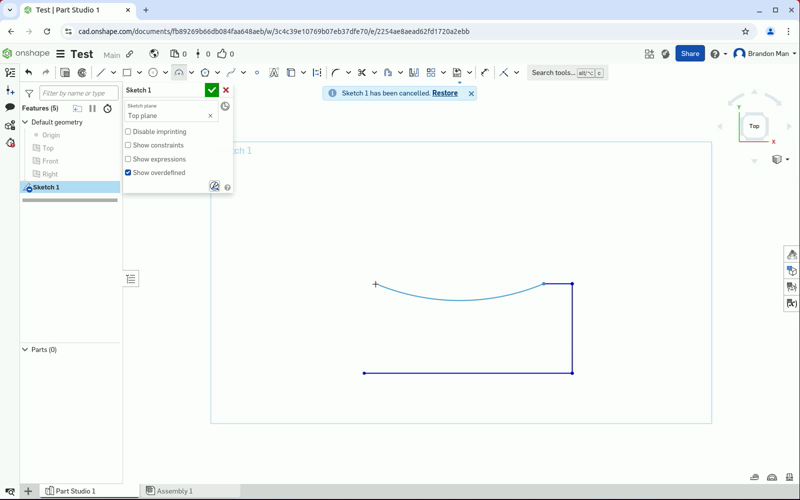
mouse_move(459, 367)
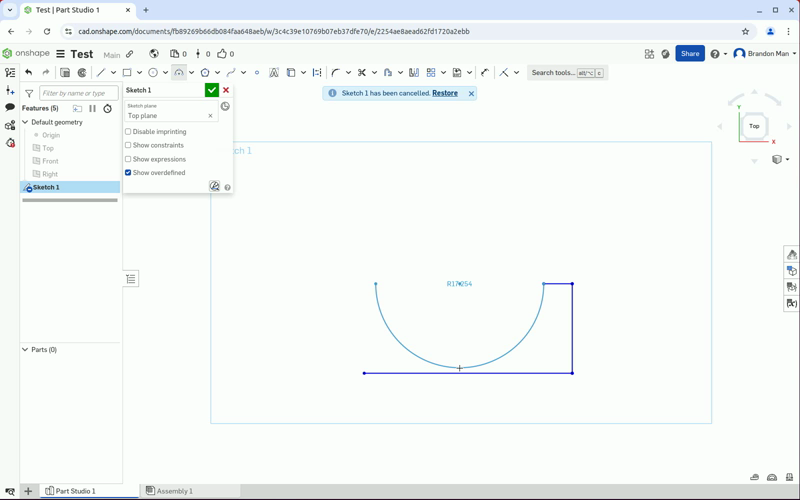
click(459, 367)
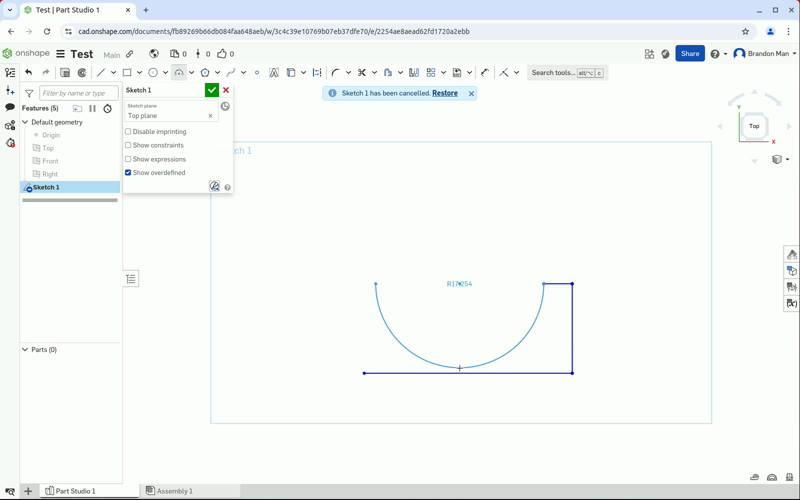
key_up(shift)
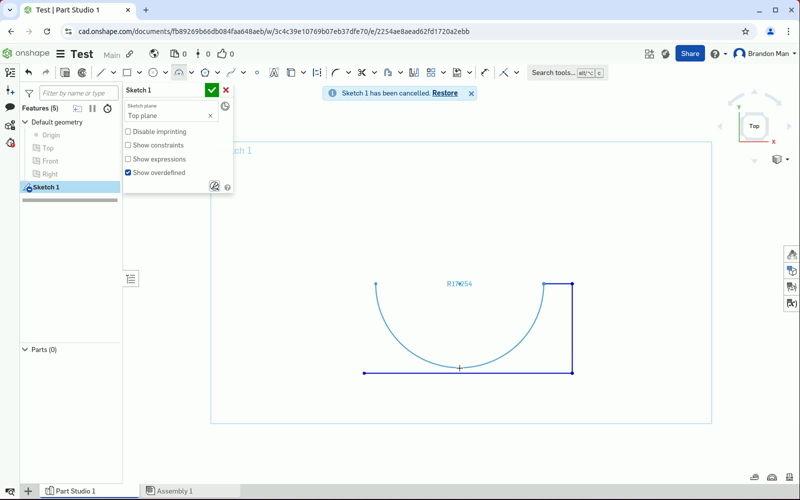
key(esc)
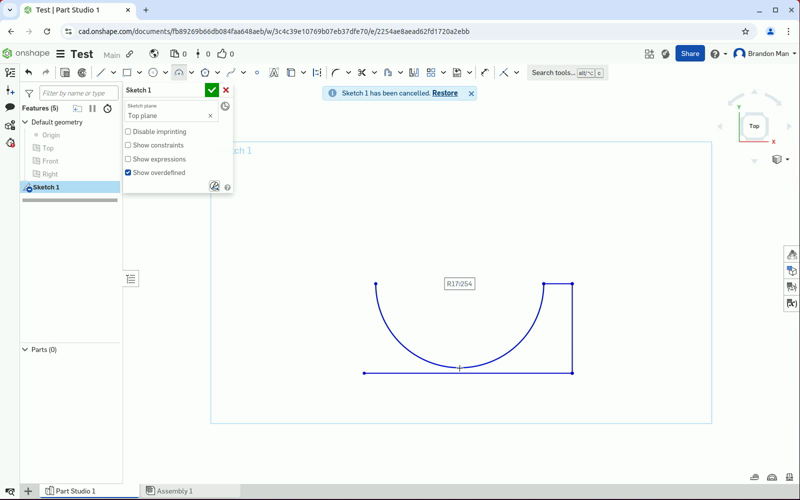
key(l)
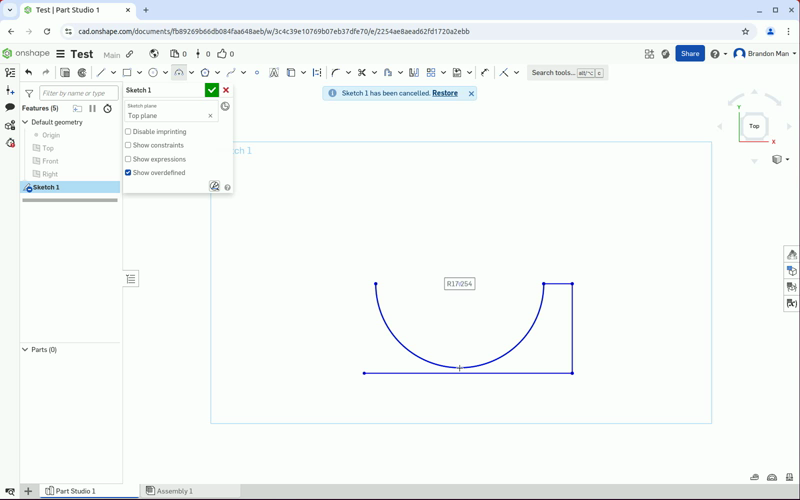
mouse_move(375, 283)
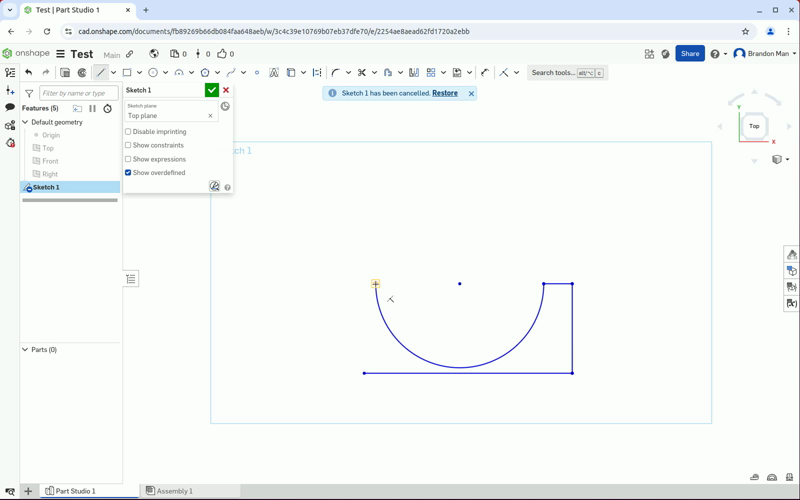
click(375, 283)
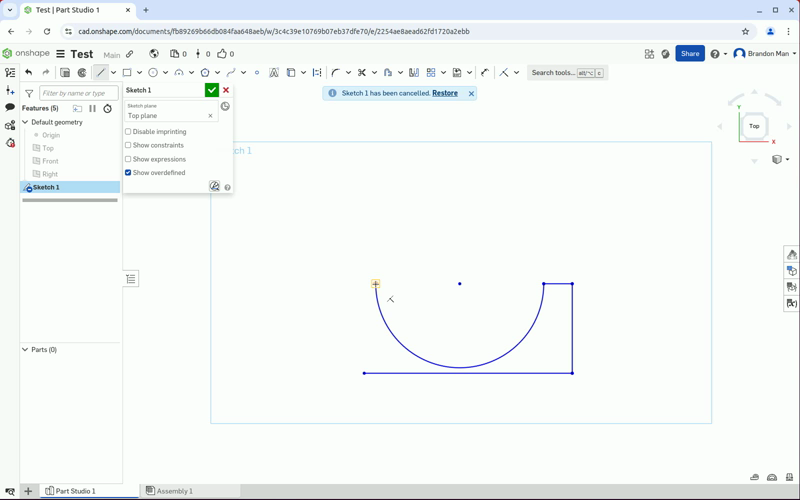
key_down(shift)
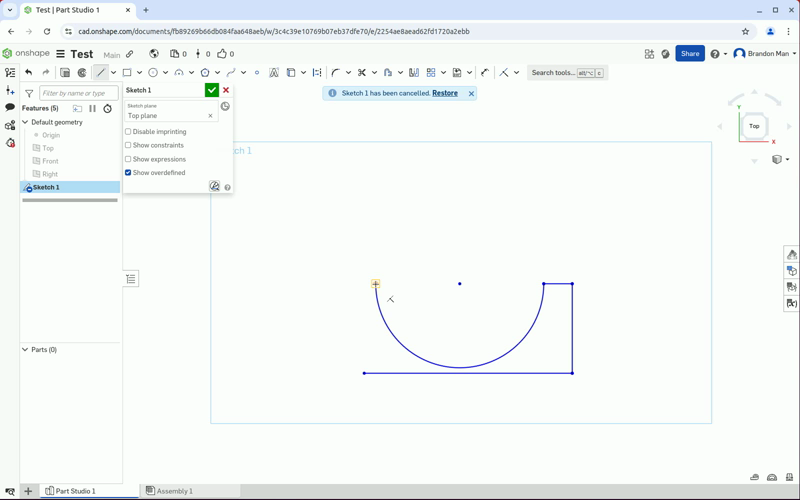
mouse_move(405, 283)
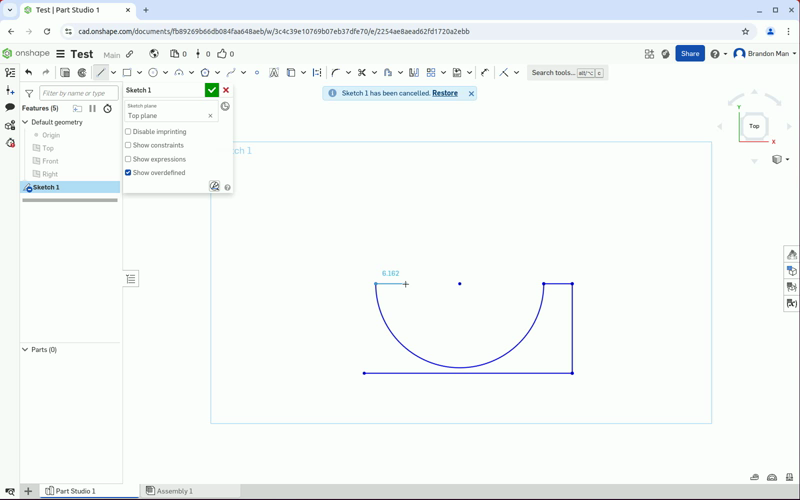
mouse_move(364, 283)
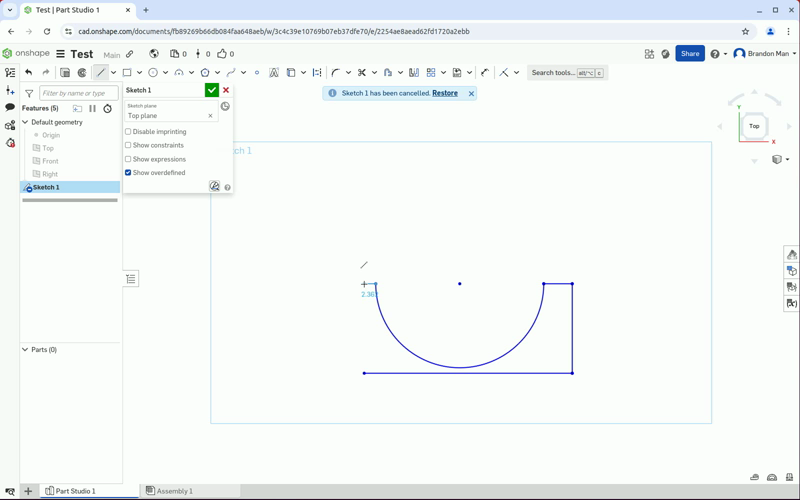
click(364, 283)
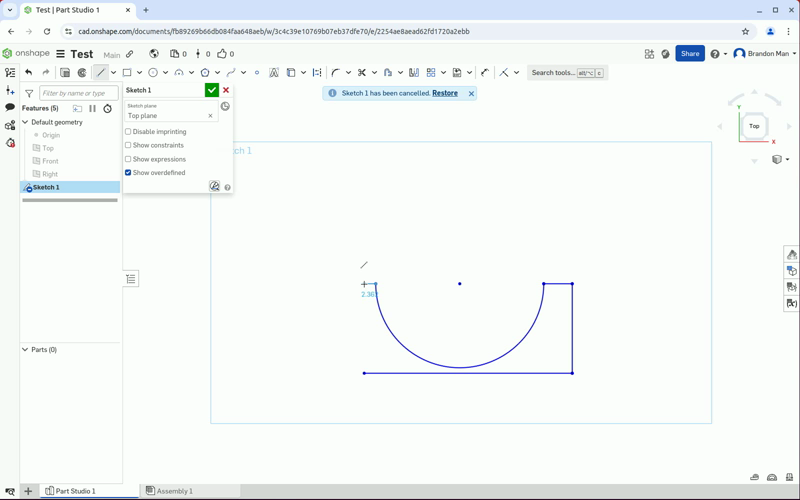
key_up(shift)
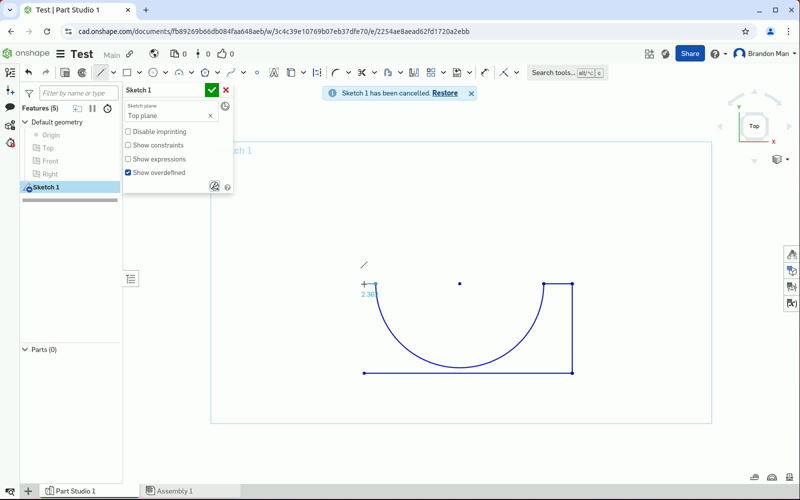
key_down(shift)
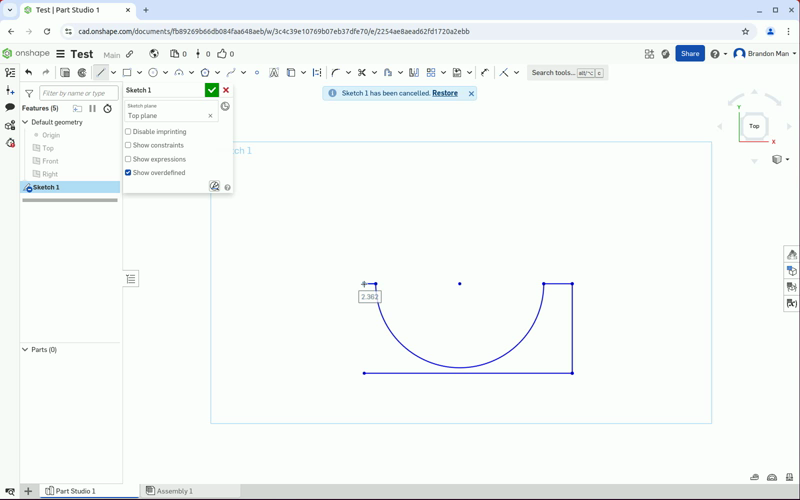
mouse_move(364, 373)
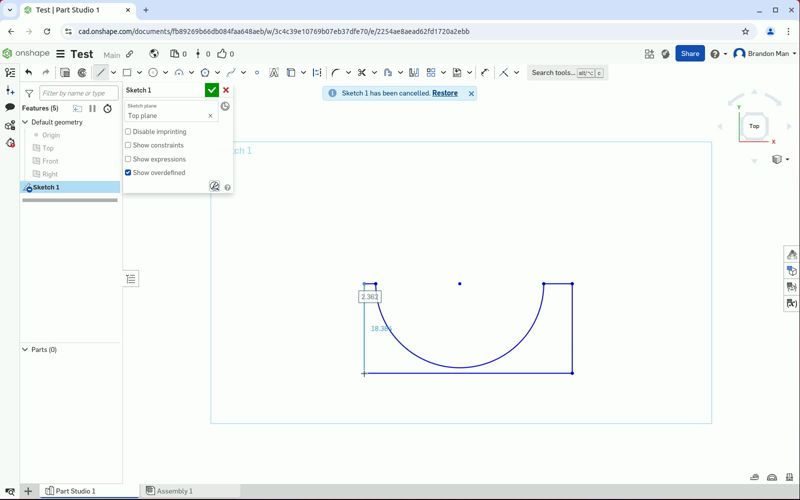
key_up(shift)
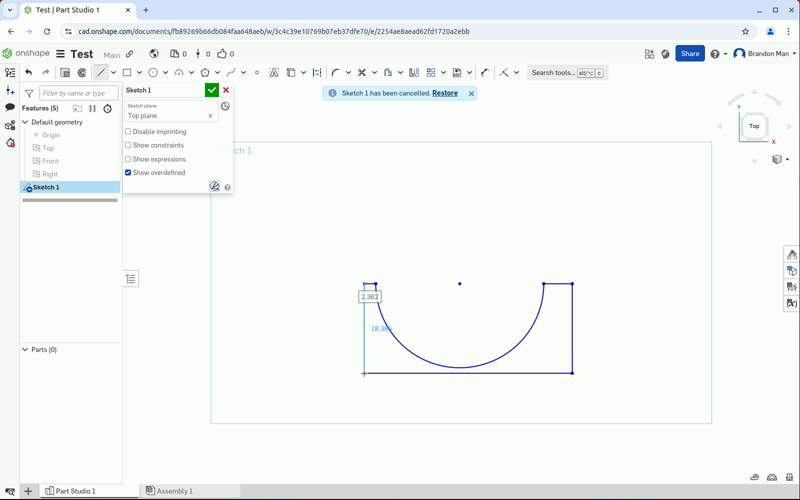
click(364, 373)
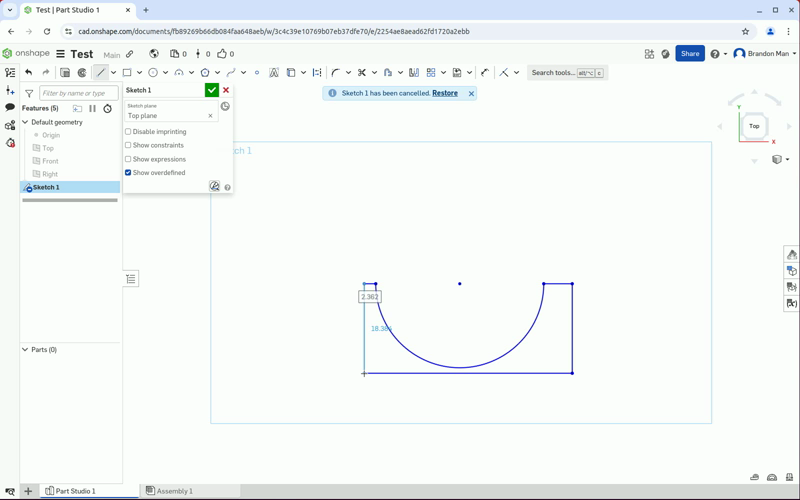
key(esc)
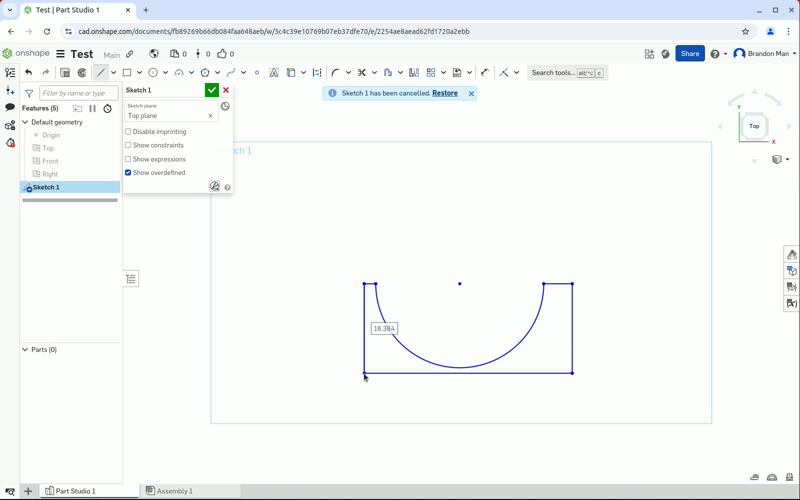
mouse_move(544, 354)
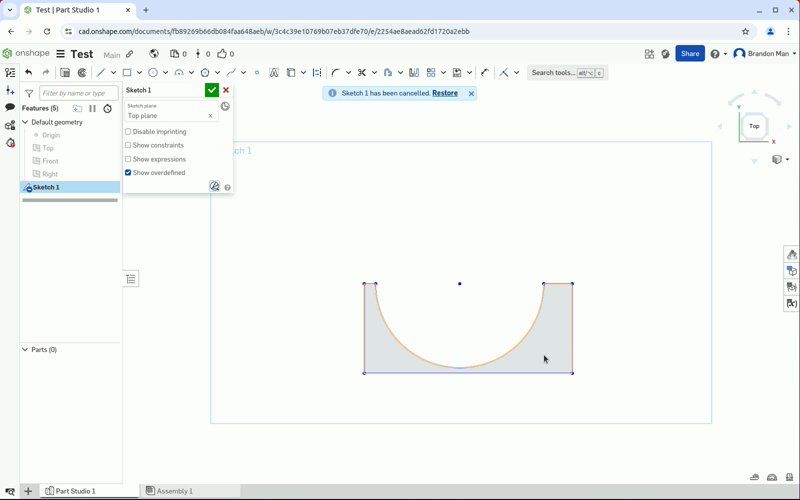
click(544, 354)
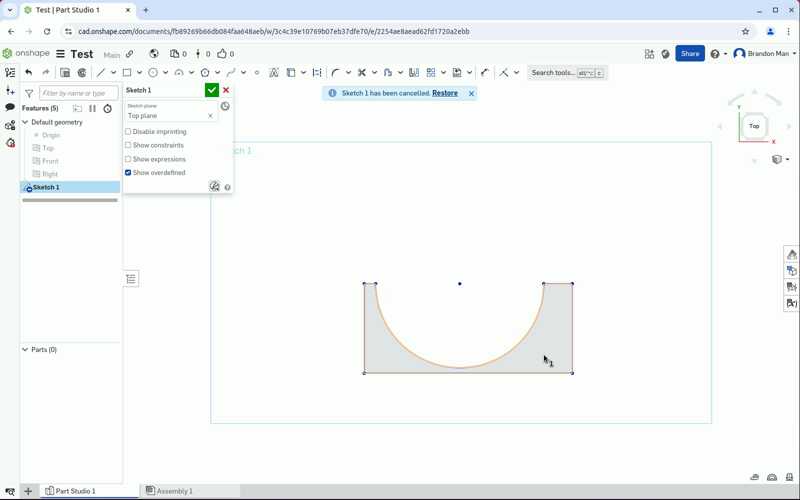
mouse_move(73, 352)
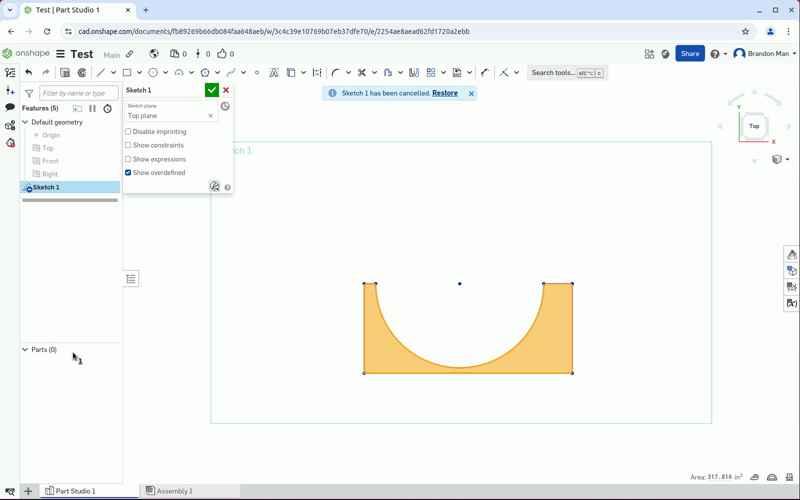
key(shift+y)
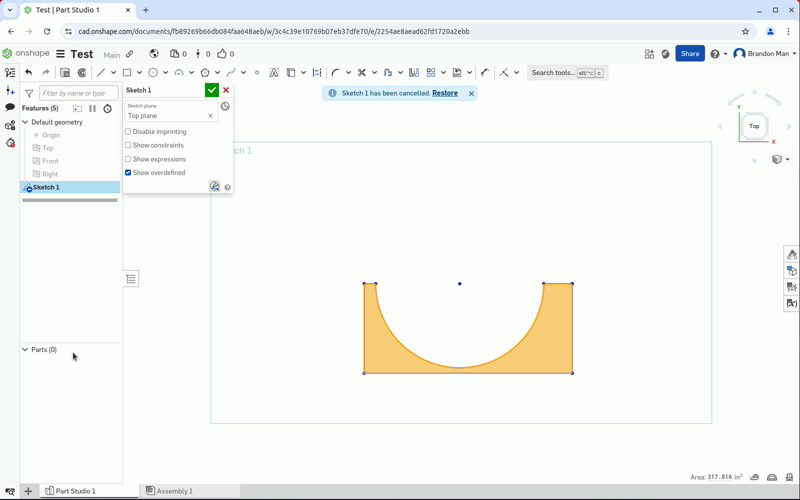
key(shift+e)
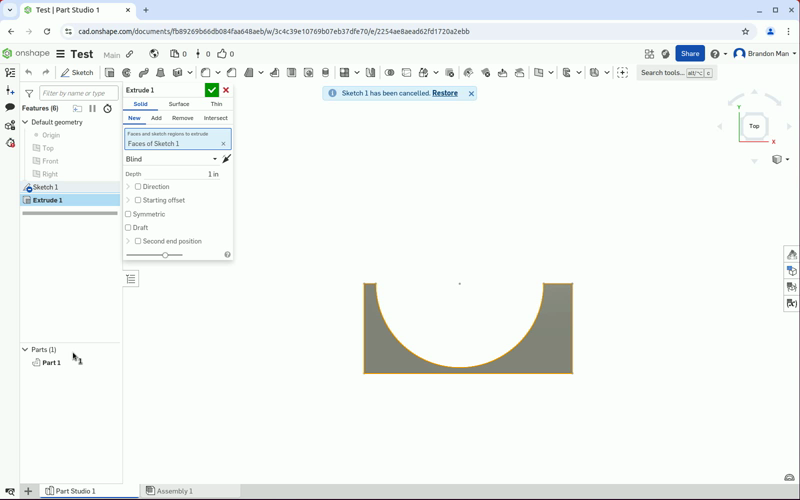
mouse_move(143, 106)
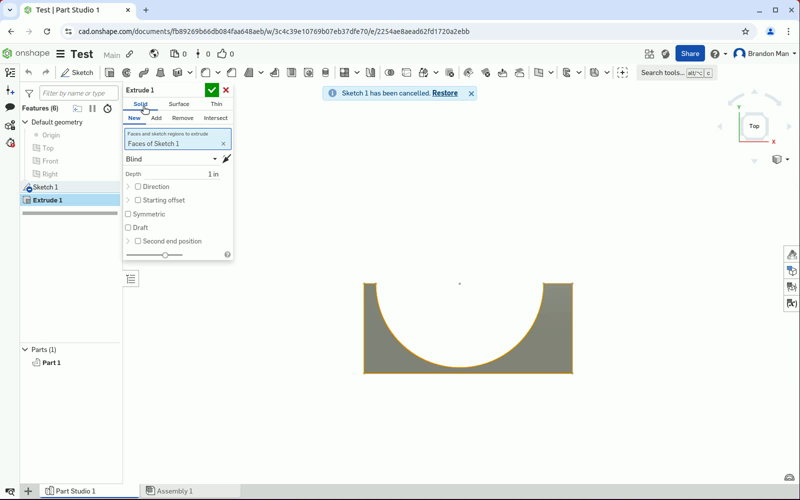
click(143, 106)
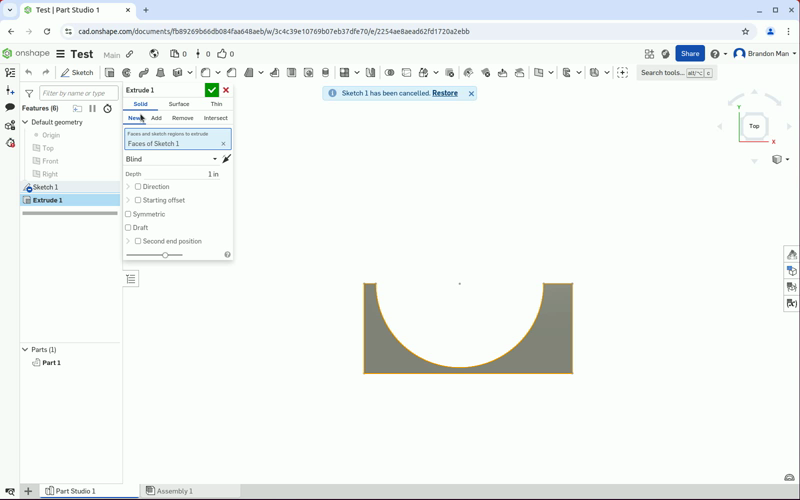
mouse_move(137, 120)
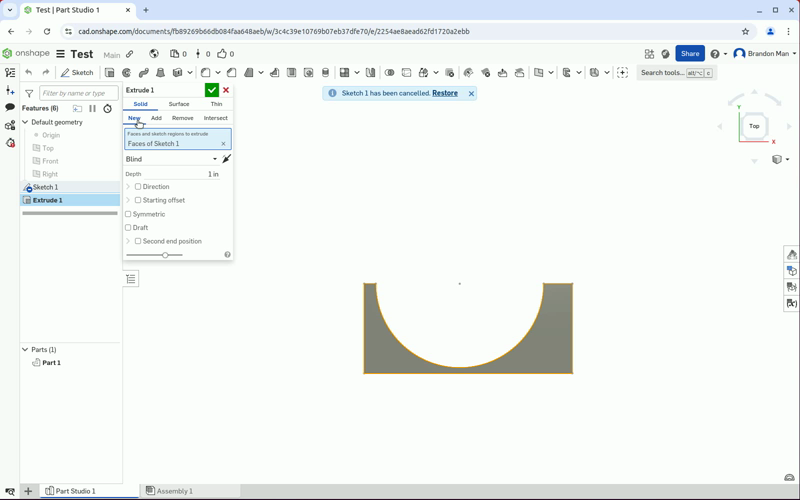
click(137, 120)
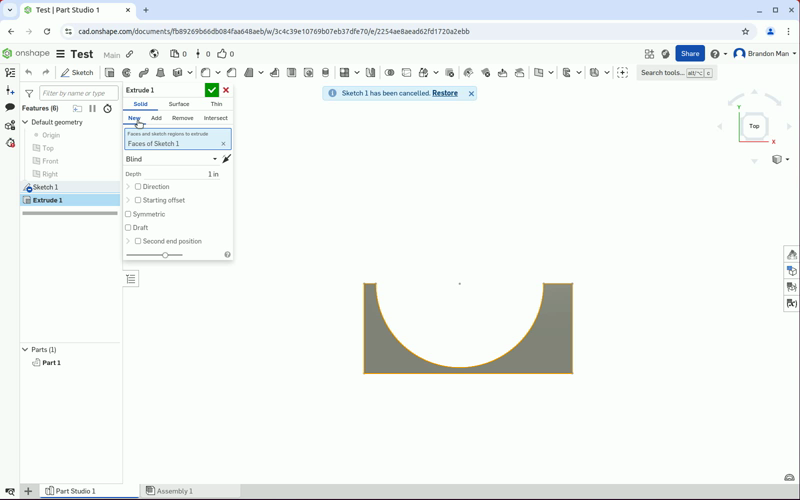
key(tab, 4)
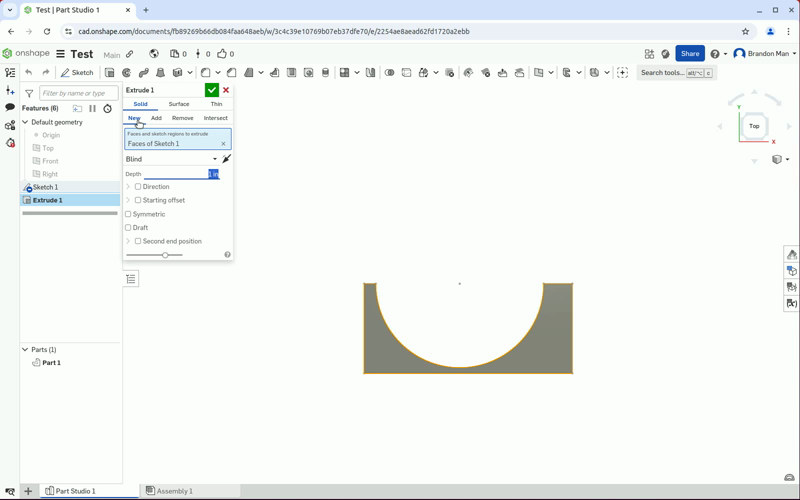
text(0.963)
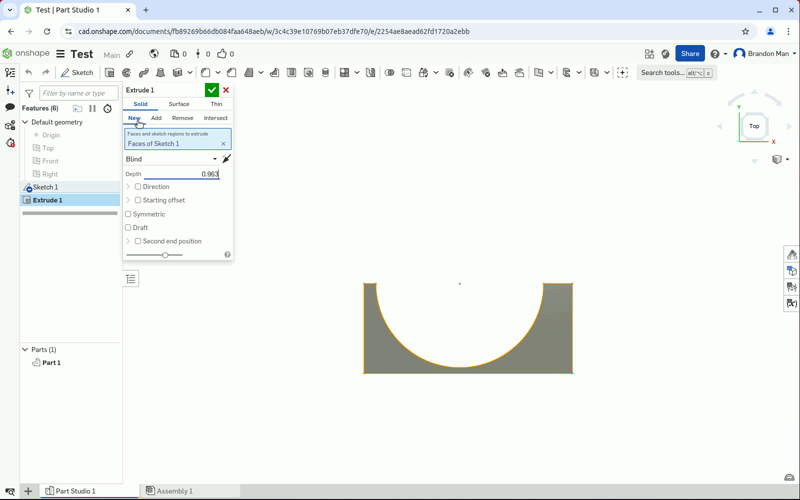
key(enter)
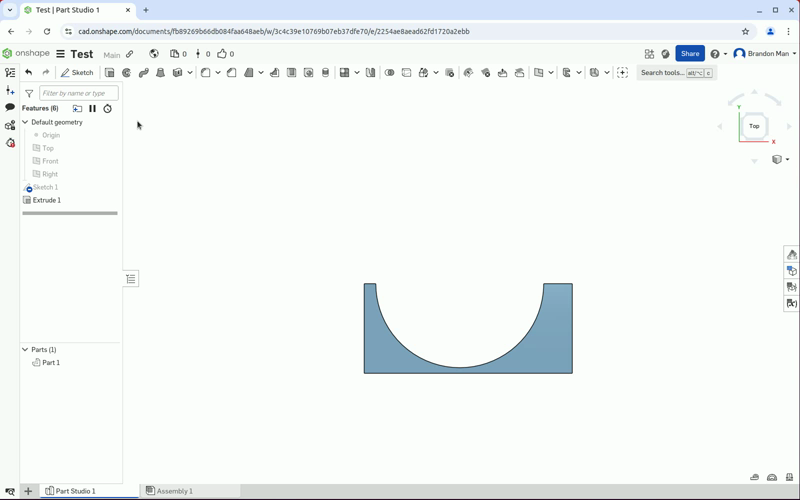
key(shift+h)
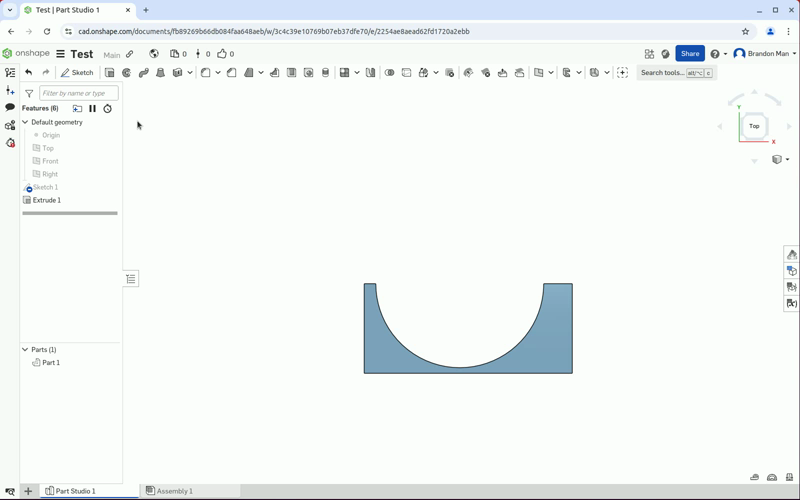
key(shift+h)
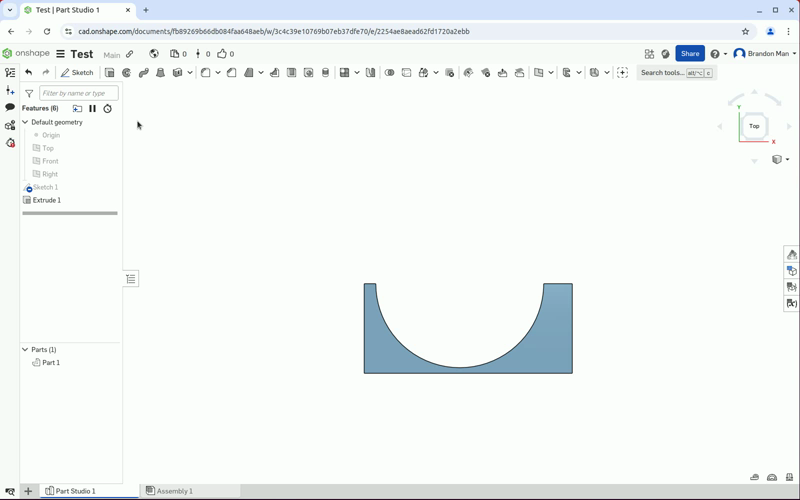
mouse_move(73, 189)
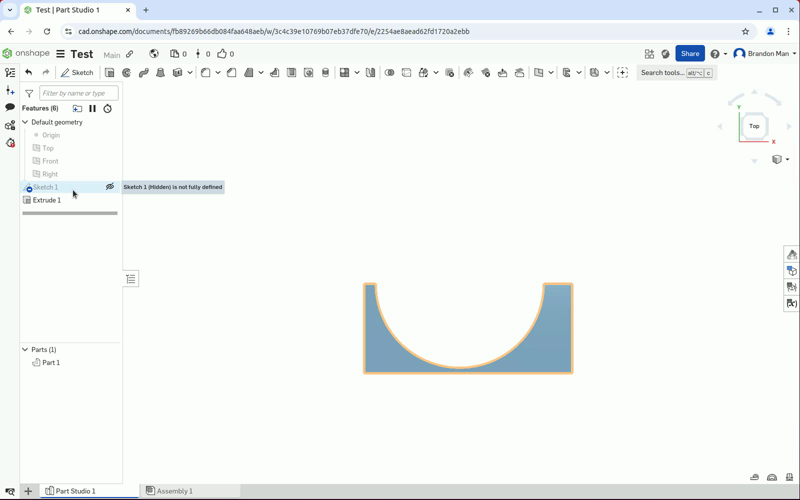
click(73, 189)
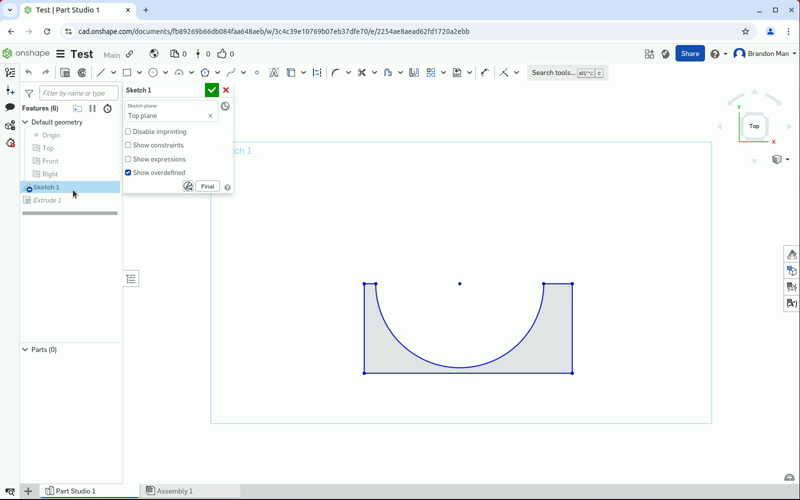
mouse_move(229, 92)
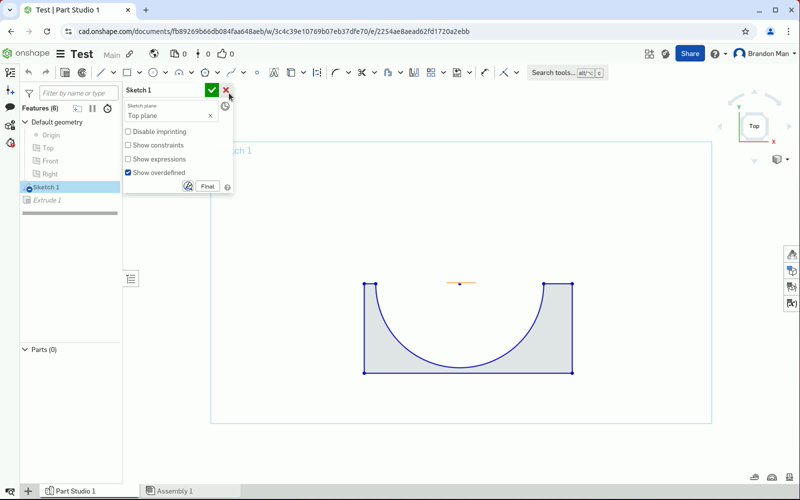
click(229, 92)
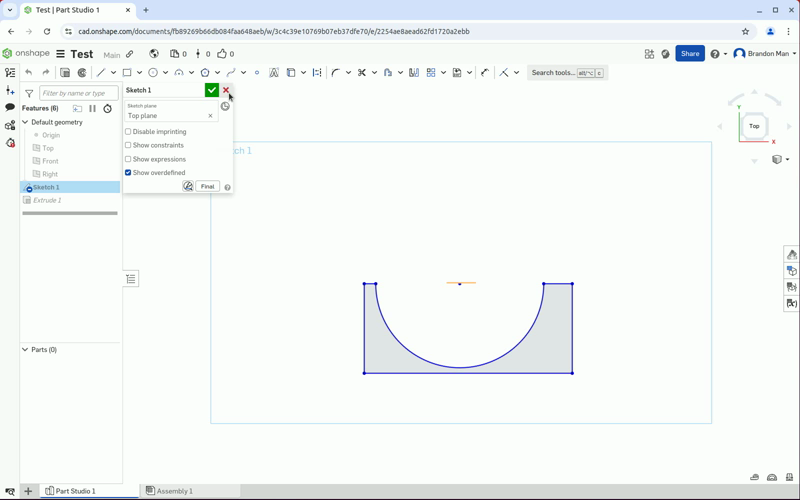
key(shift+s)
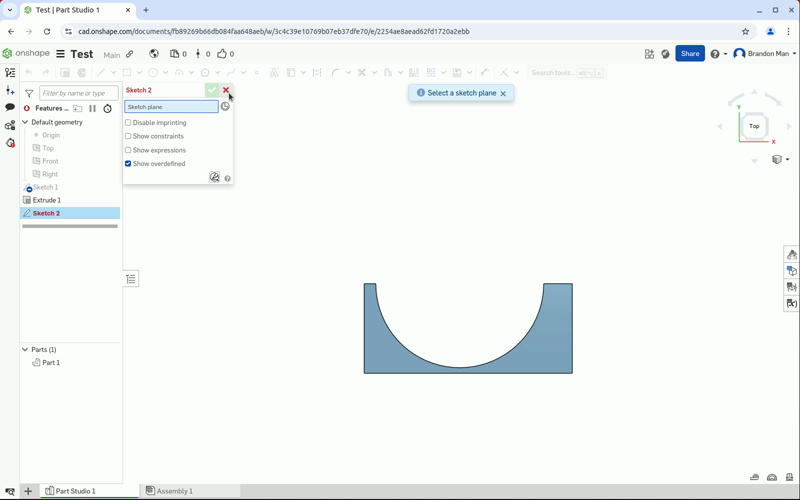
mouse_move(73, 150)
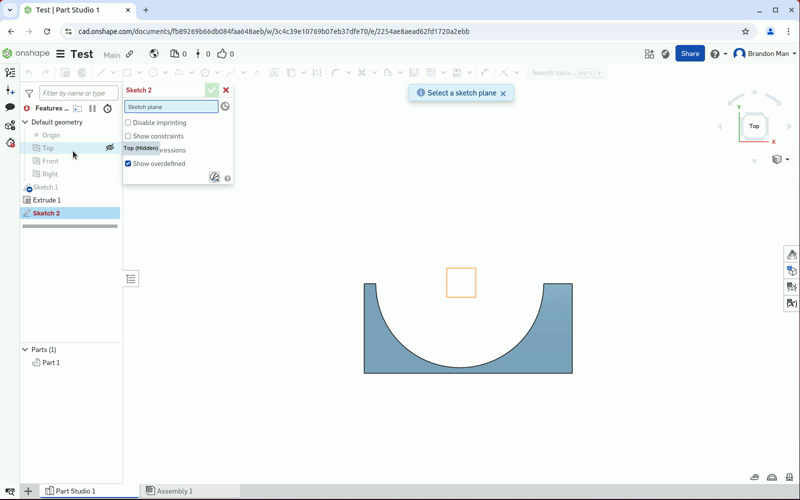
click(73, 150)
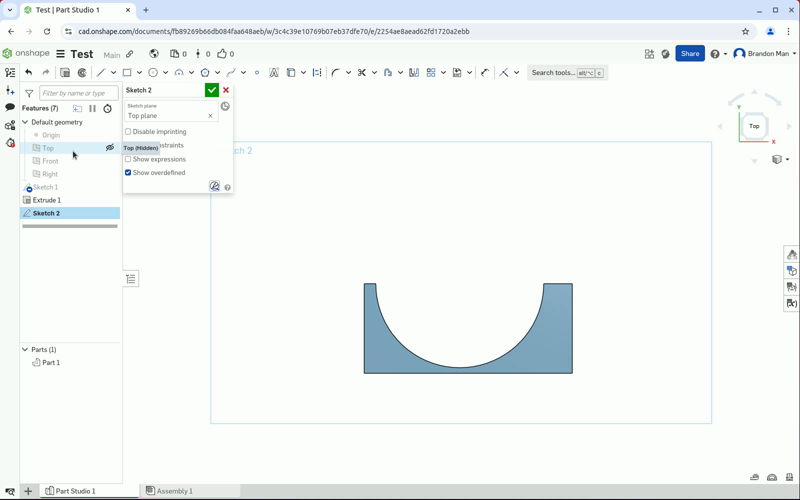
mouse_move(73, 352)
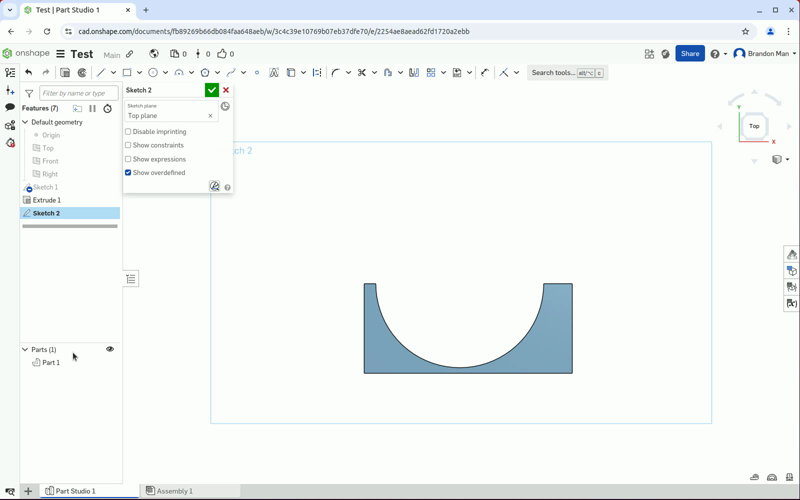
key(y)
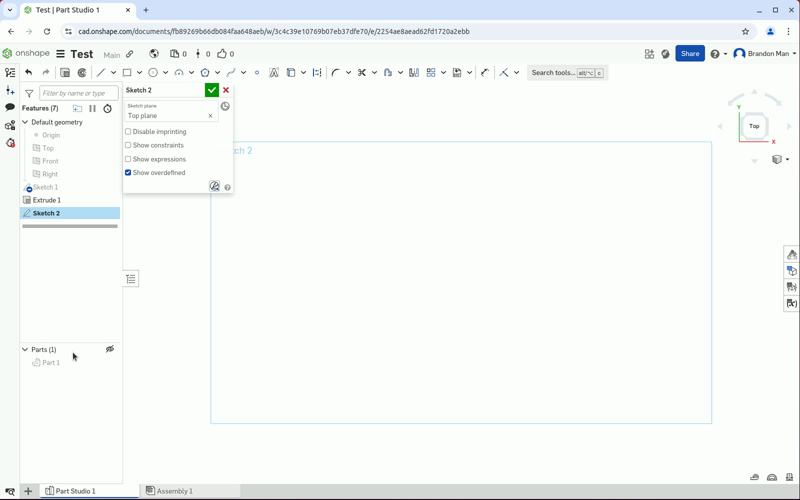
key(a)
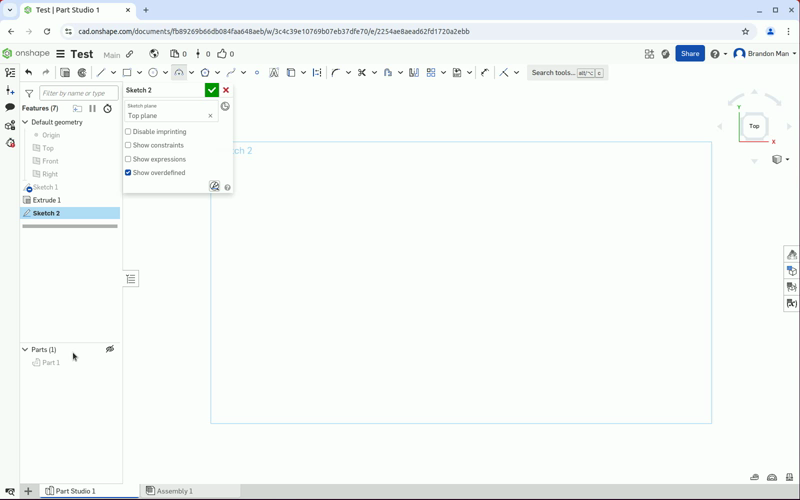
key_down(shift)
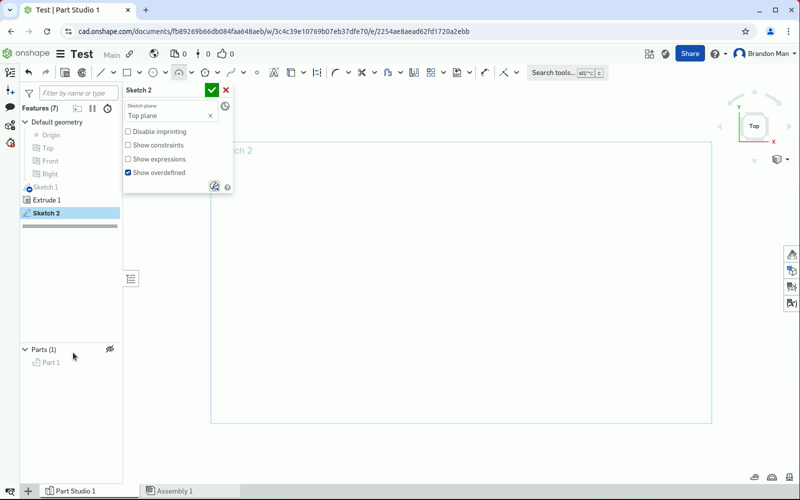
mouse_move(377, 282)
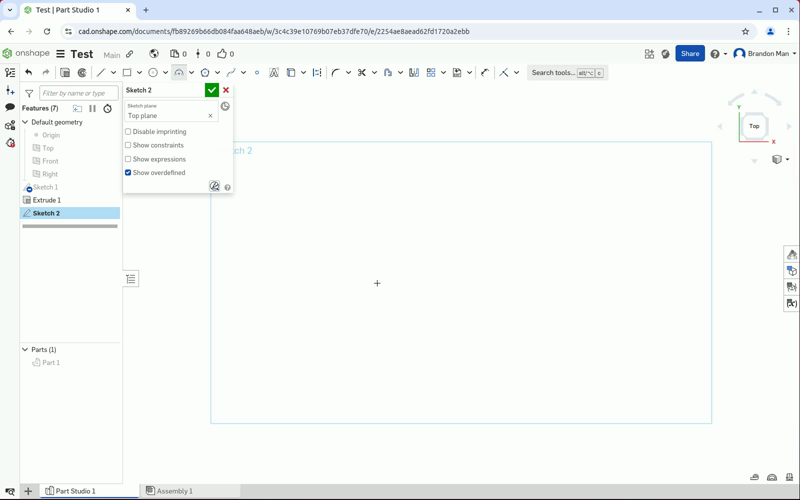
click(377, 282)
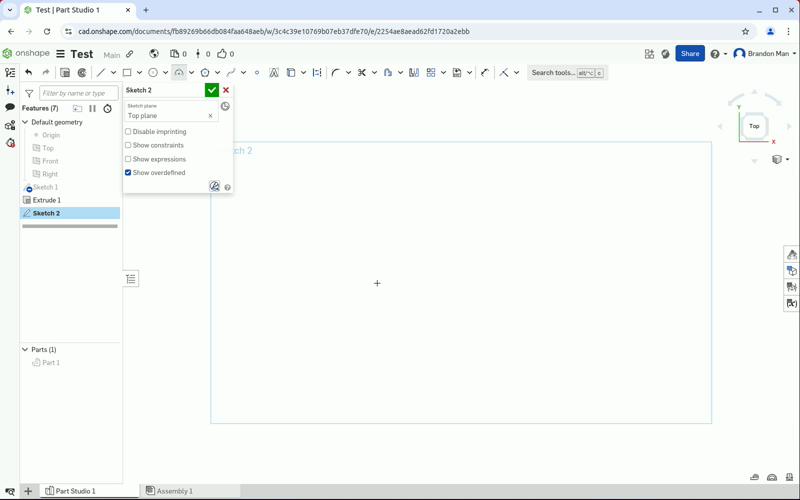
key_up(shift)
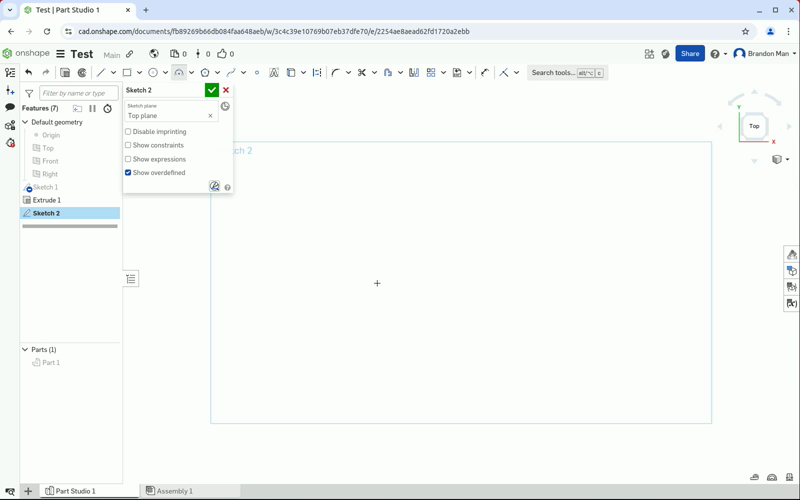
key_down(shift)
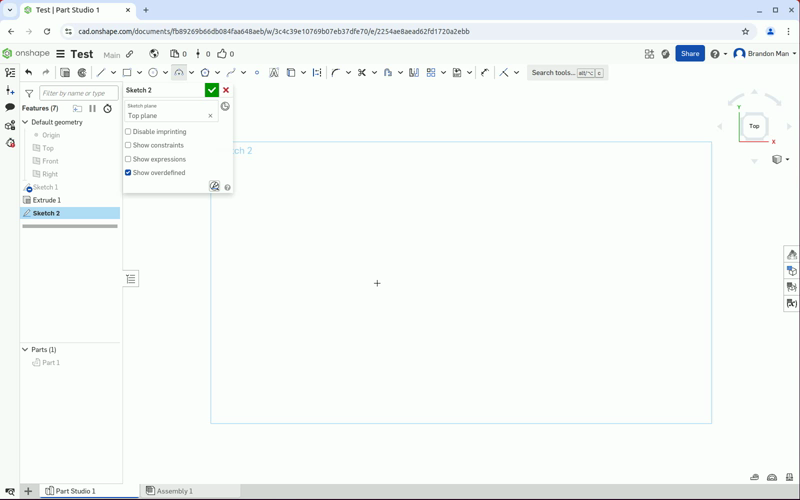
mouse_move(544, 282)
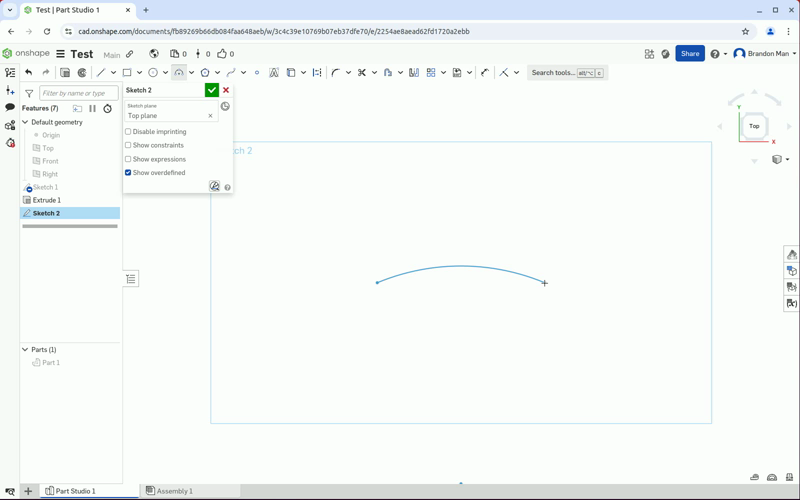
click(544, 282)
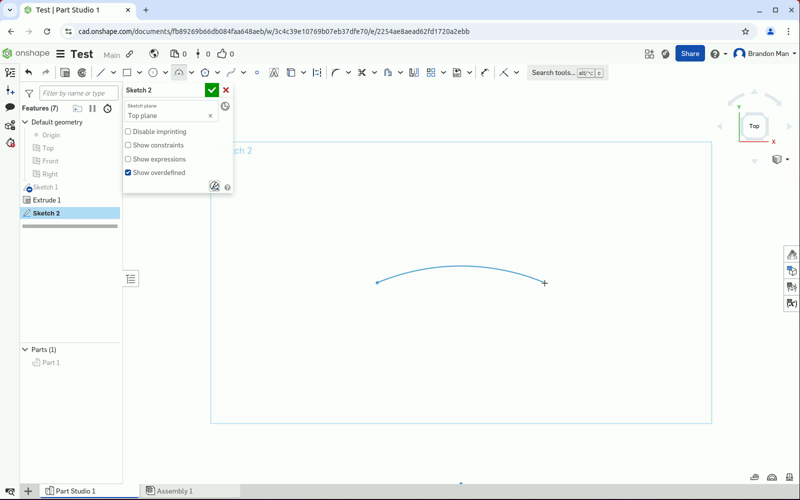
mouse_move(461, 366)
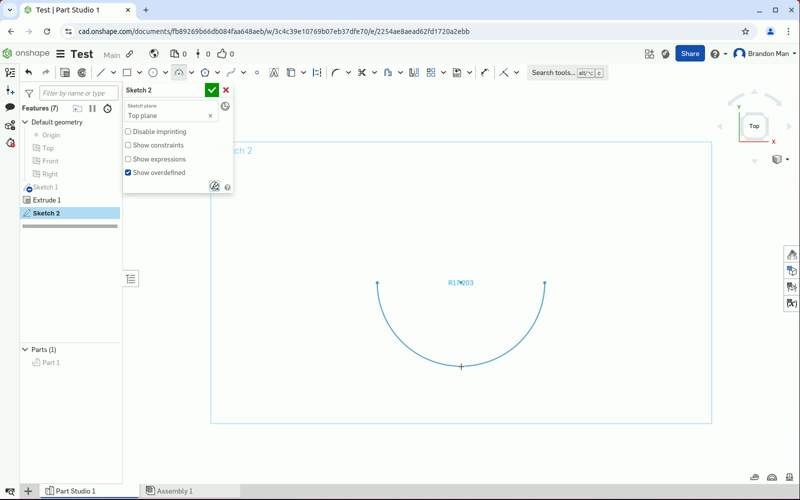
click(461, 366)
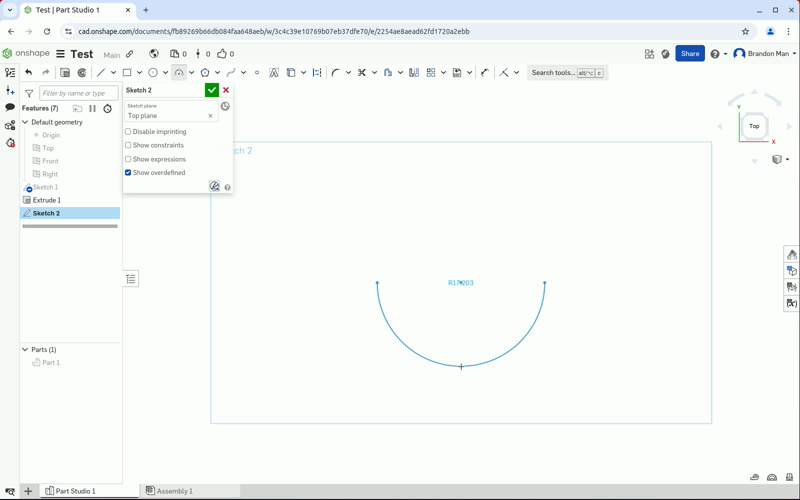
key_up(shift)
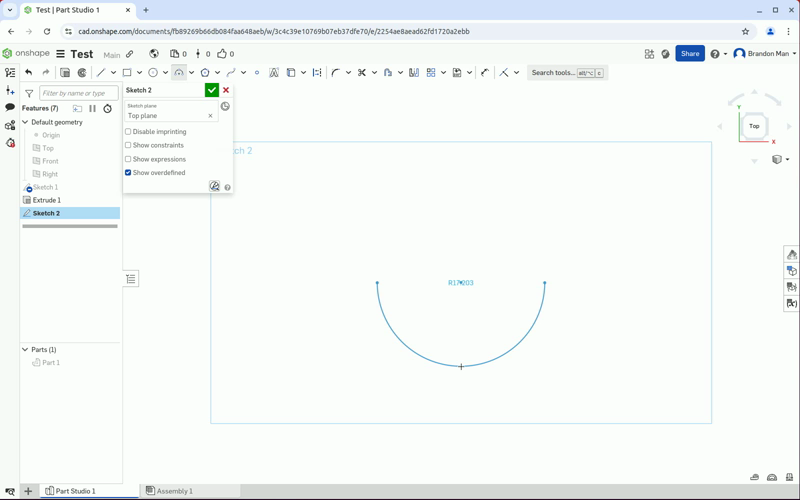
key(esc)
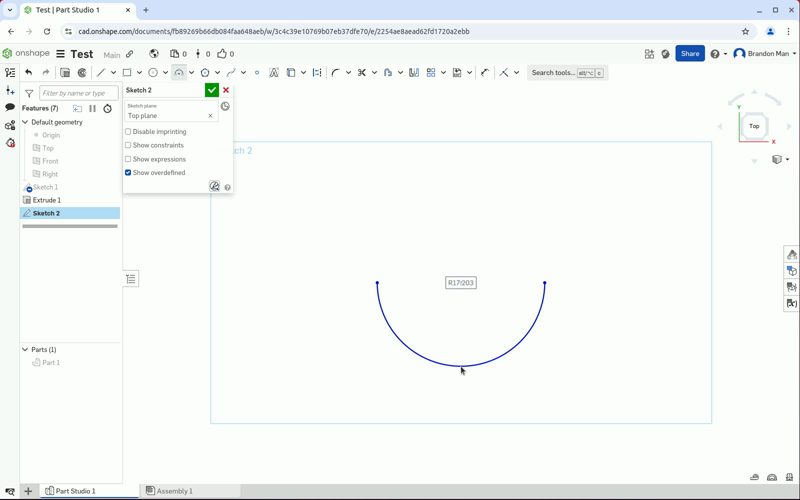
key(l)
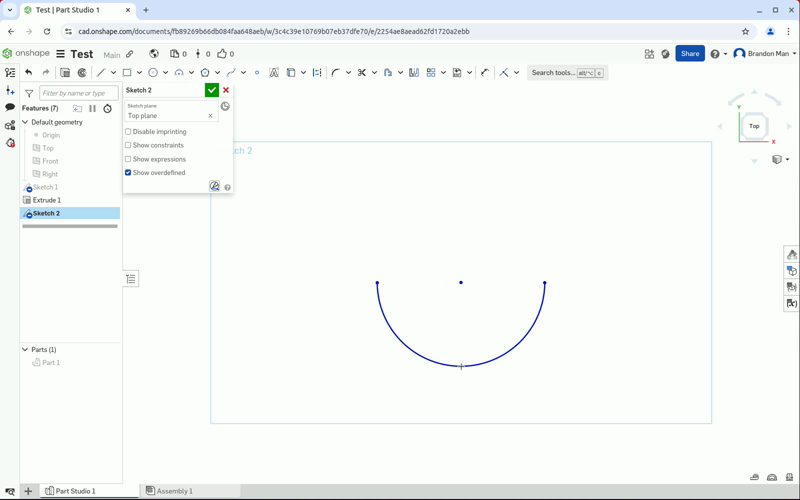
mouse_move(544, 282)
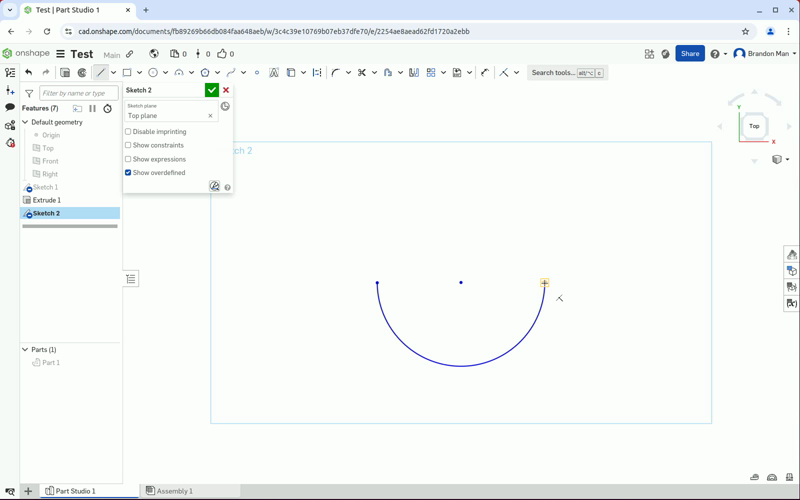
click(544, 282)
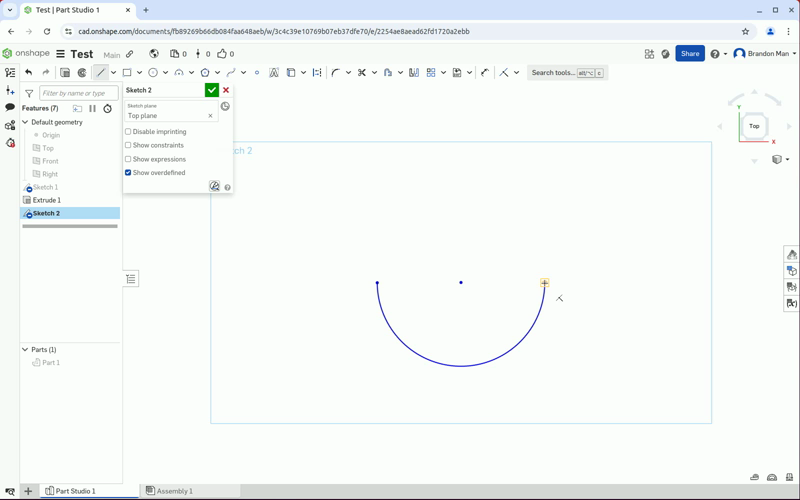
key_down(shift)
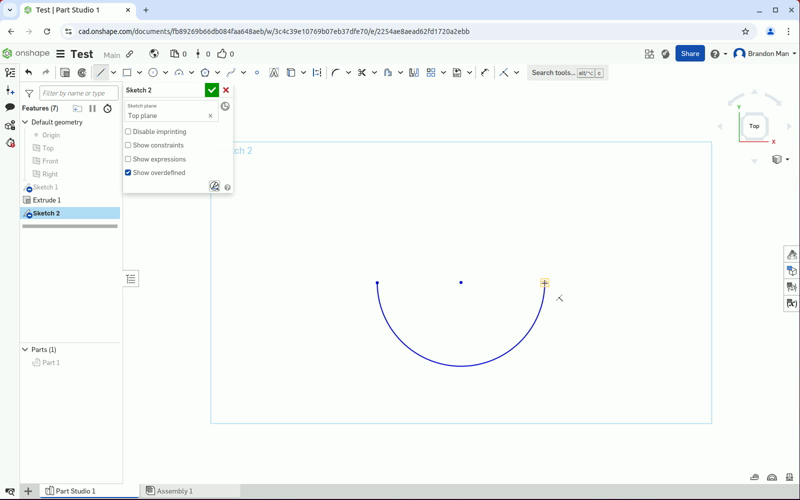
mouse_move(472, 282)
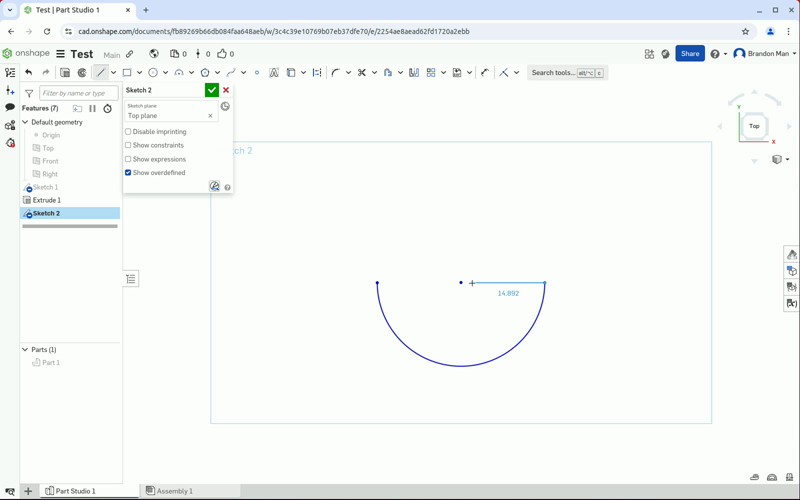
click(472, 282)
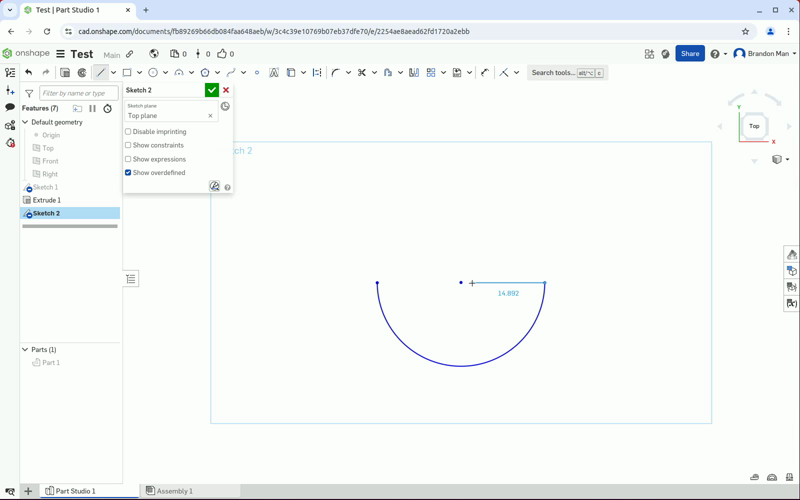
key_up(shift)
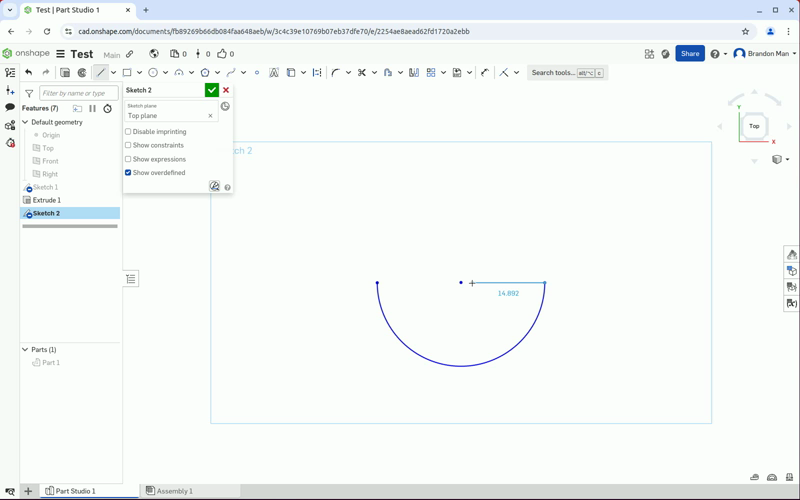
key(esc)
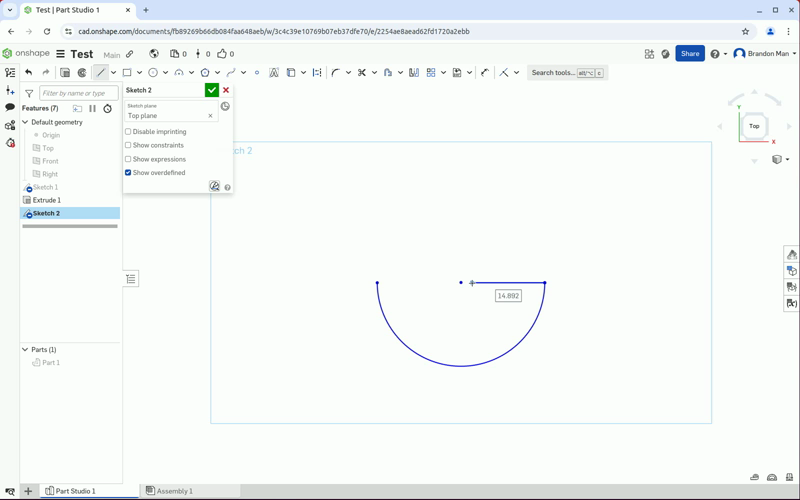
key(a)
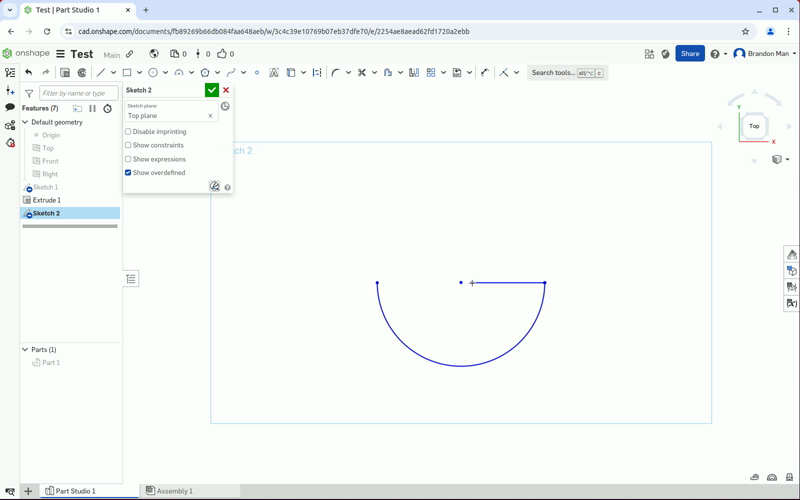
mouse_move(472, 282)
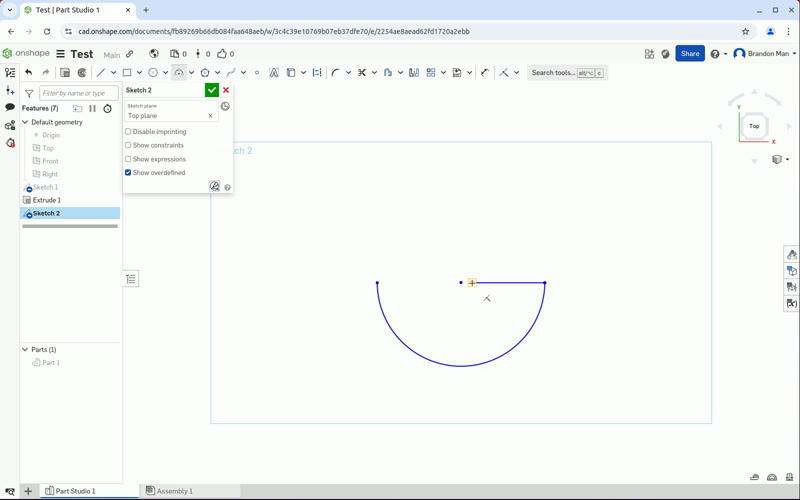
click(472, 282)
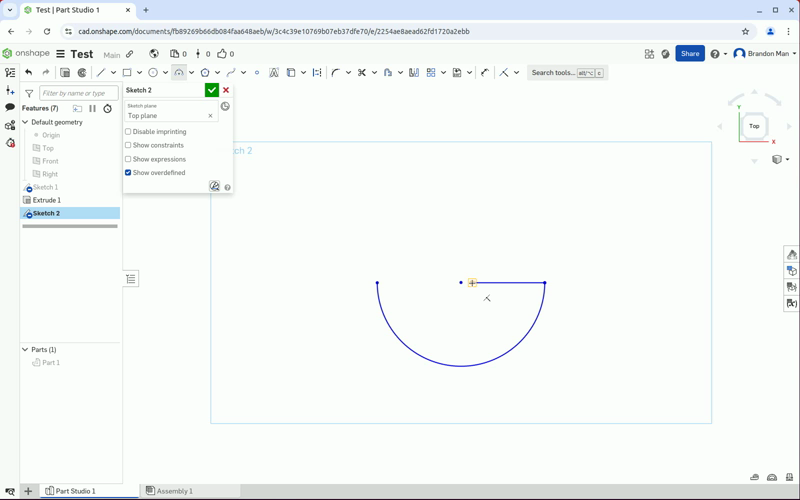
key_down(shift)
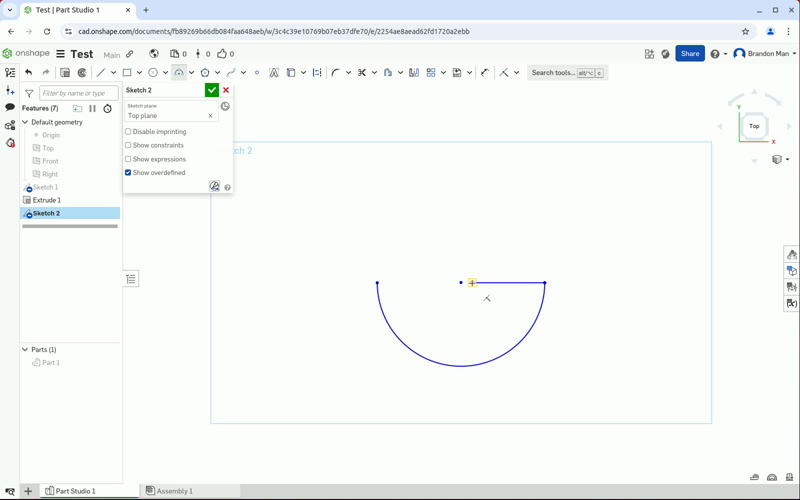
mouse_move(449, 282)
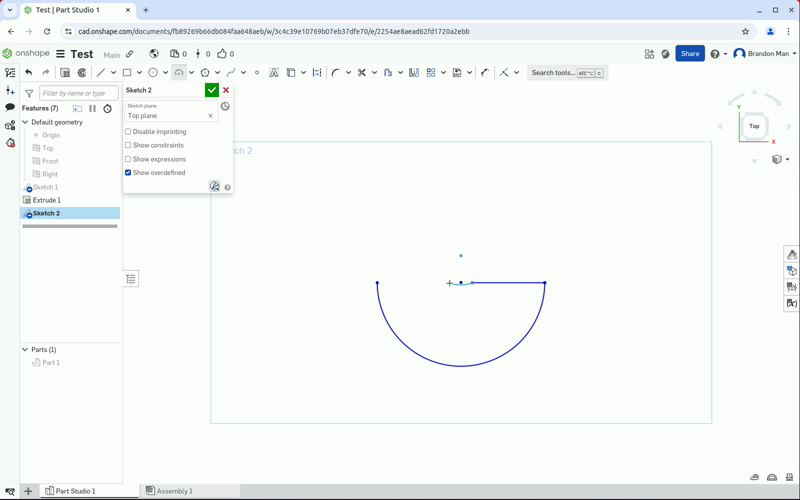
click(449, 282)
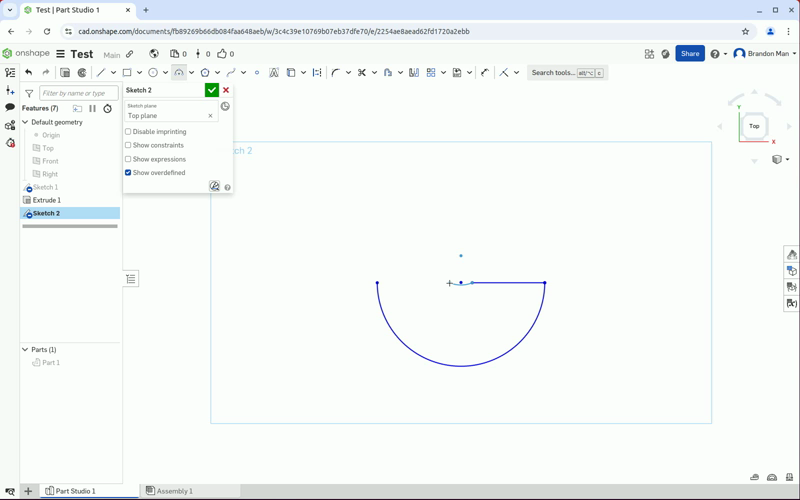
mouse_move(461, 294)
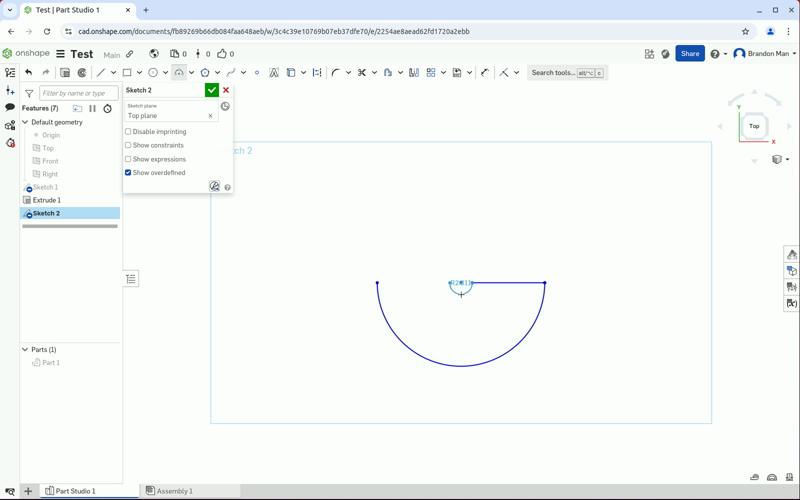
click(461, 294)
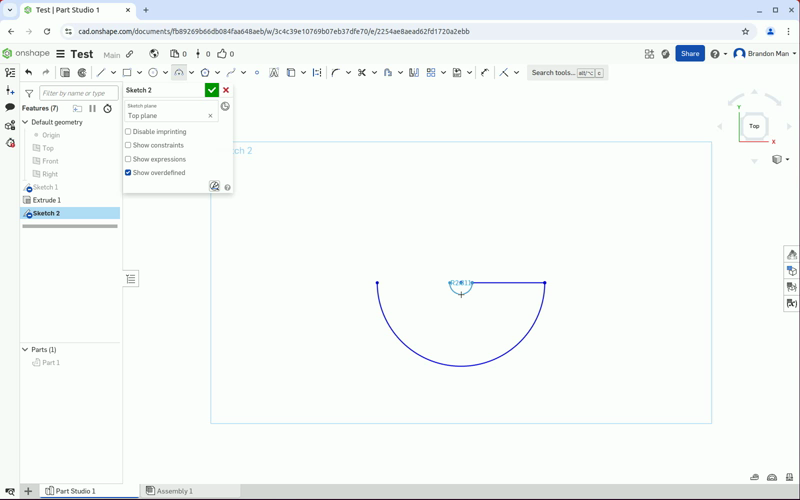
key_up(shift)
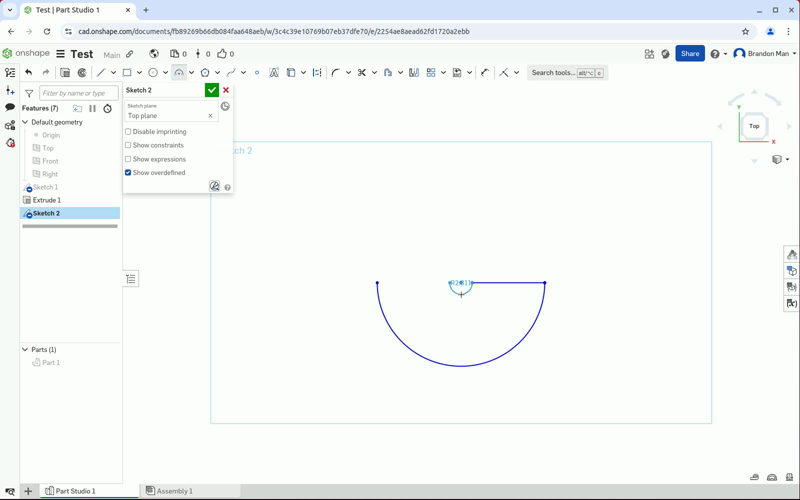
key(esc)
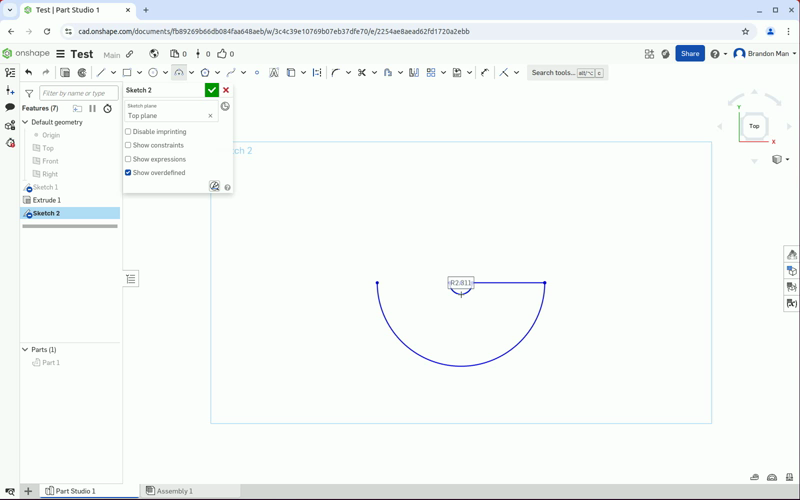
key(l)
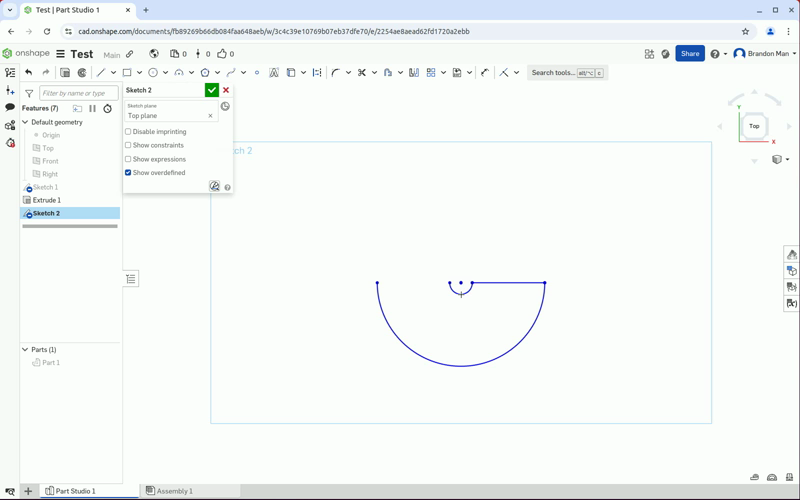
mouse_move(449, 282)
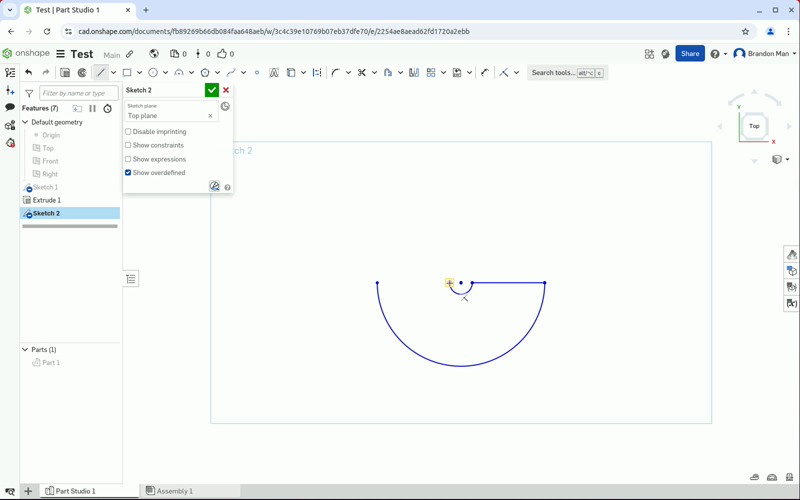
click(449, 282)
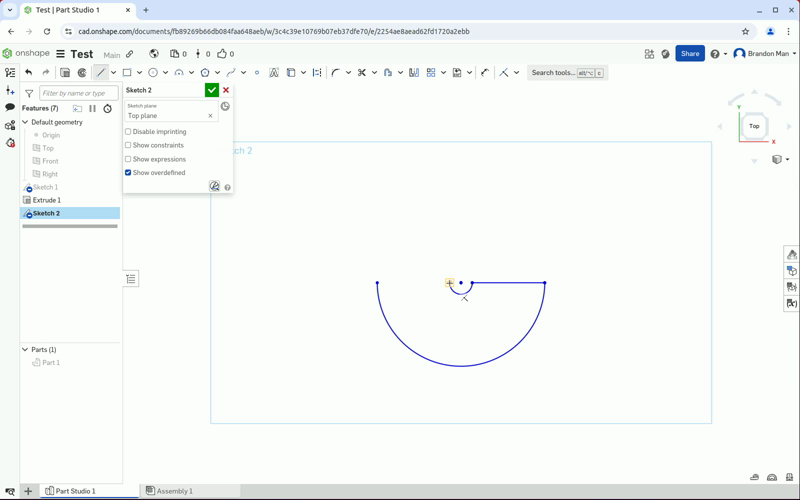
key_down(shift)
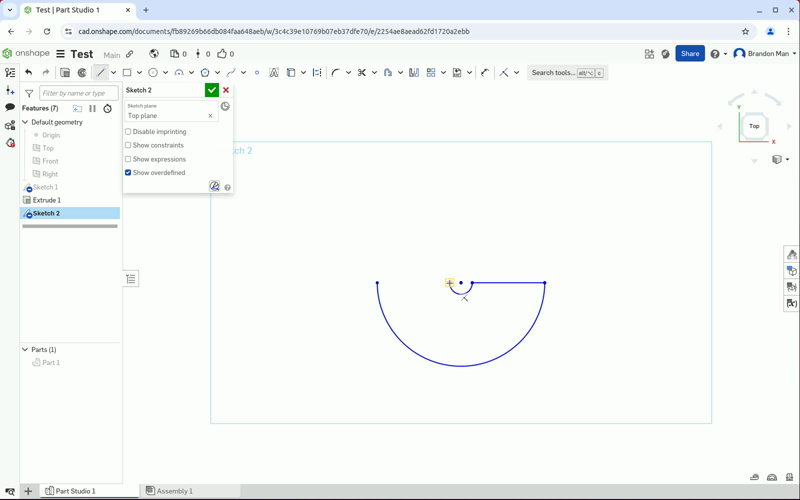
mouse_move(377, 282)
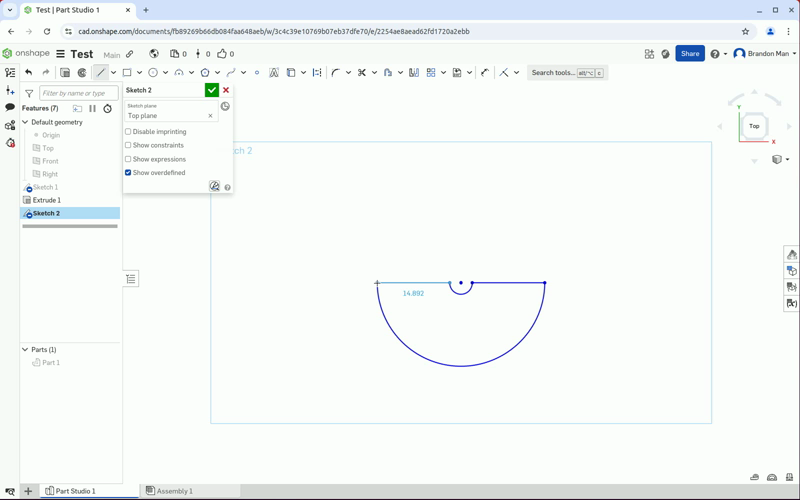
key_up(shift)
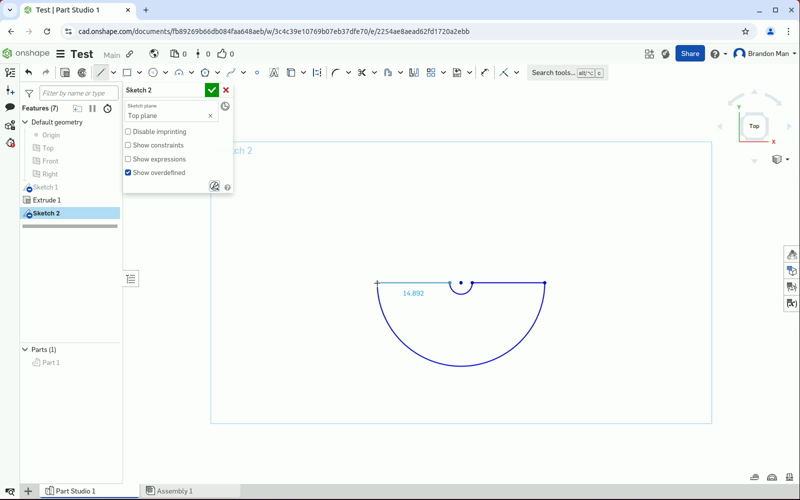
click(377, 282)
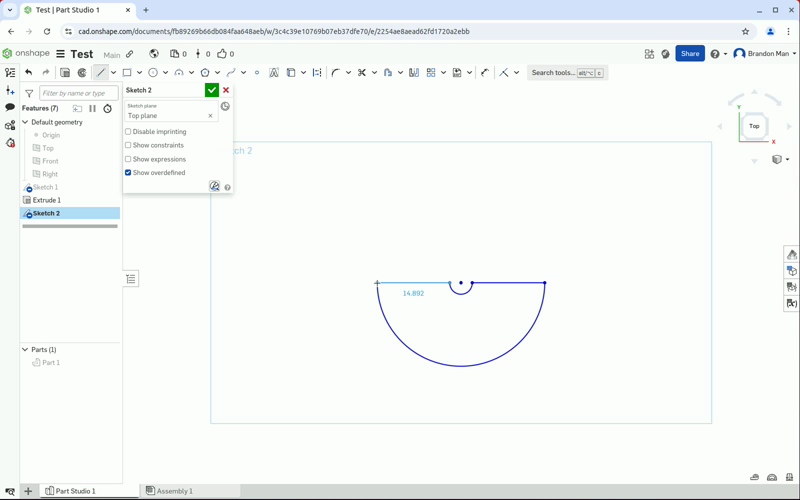
key(esc)
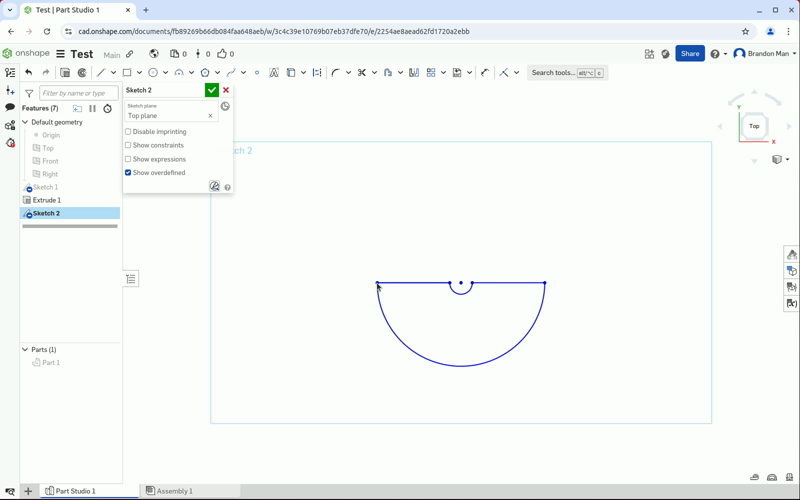
mouse_move(461, 294)
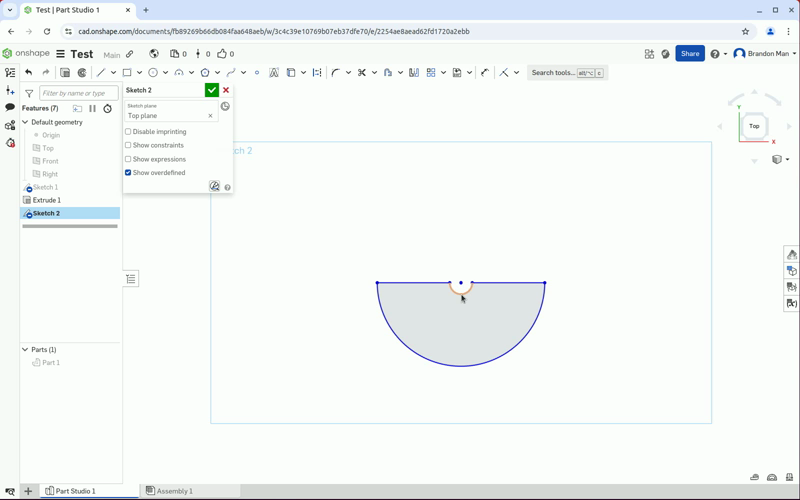
scroll(6)
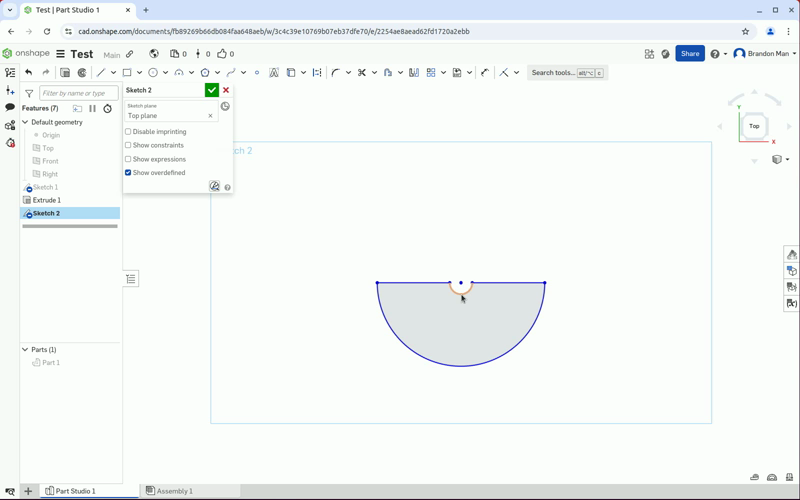
scroll(6)
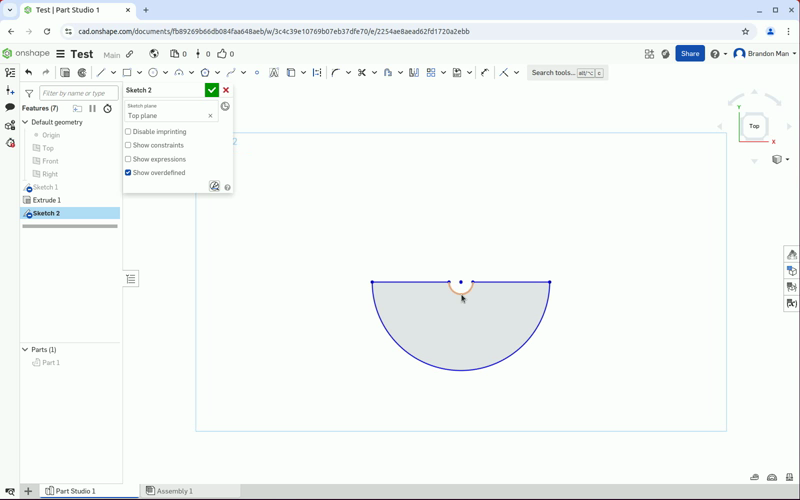
scroll(6)
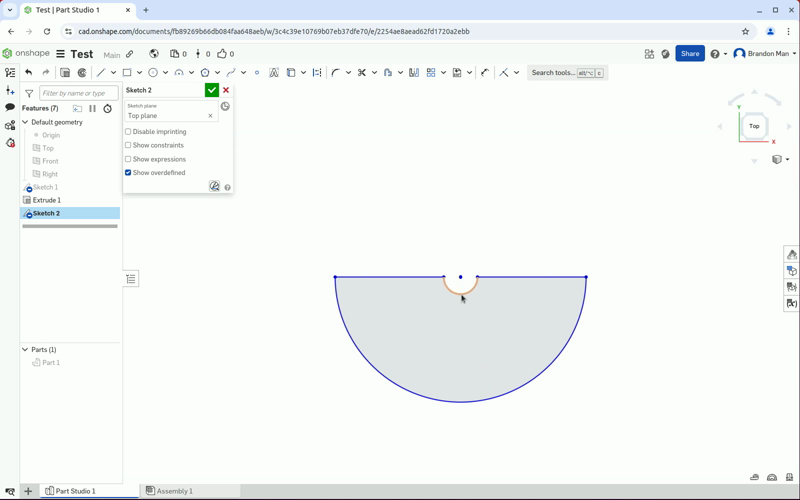
scroll(6)
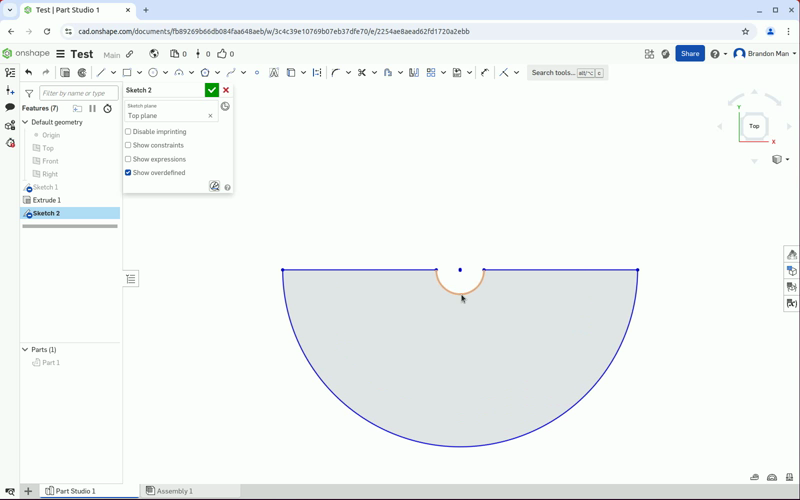
scroll(6)
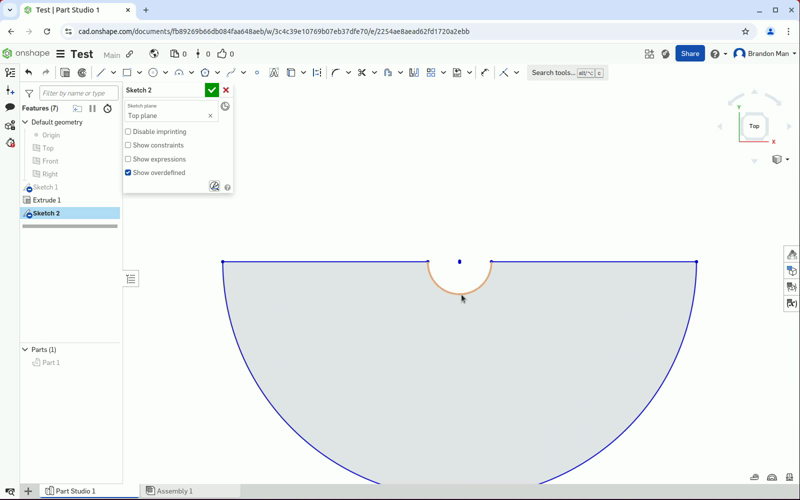
scroll(6)
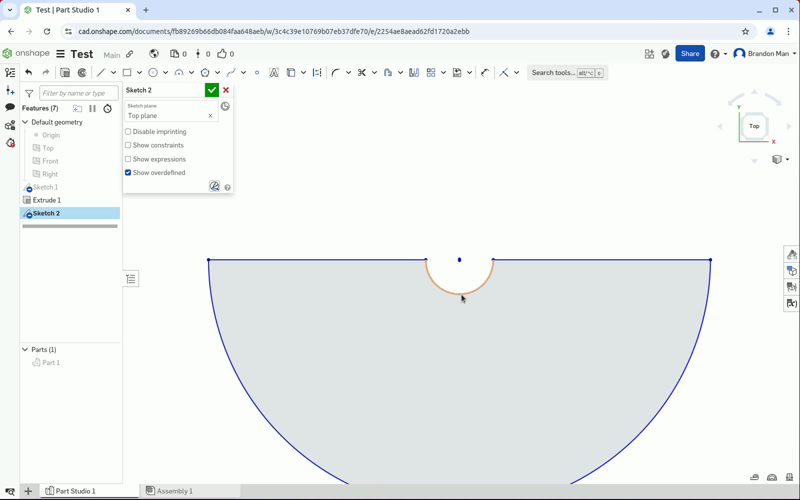
scroll(6)
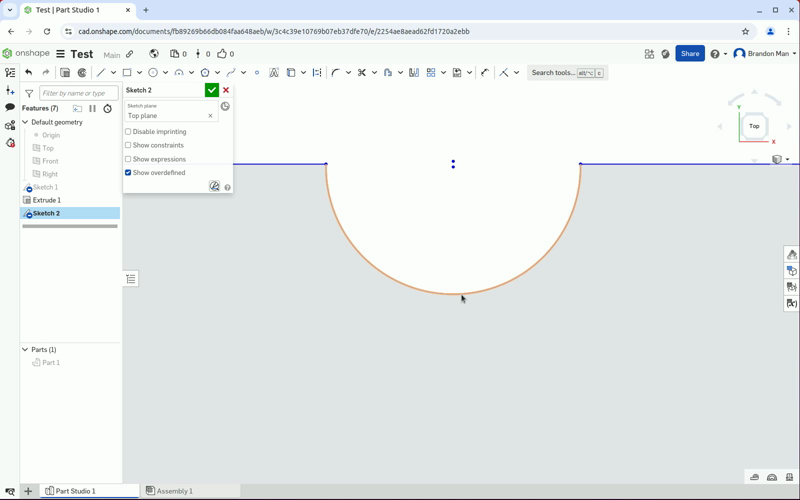
click(461, 294)
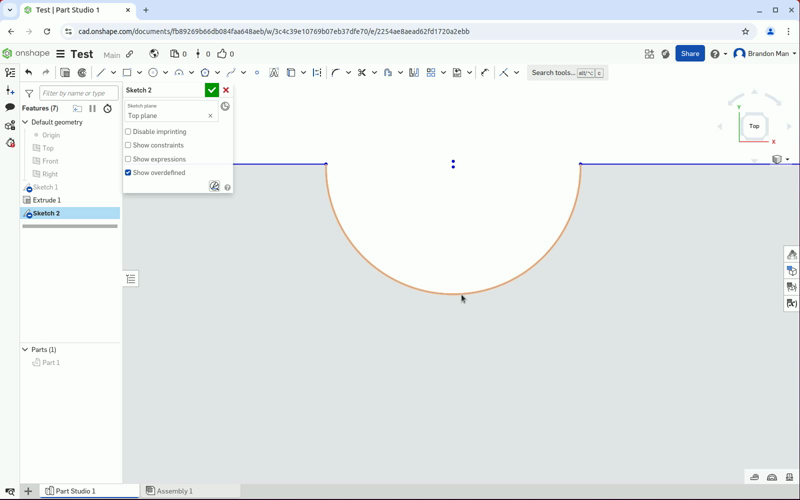
scroll(-6)
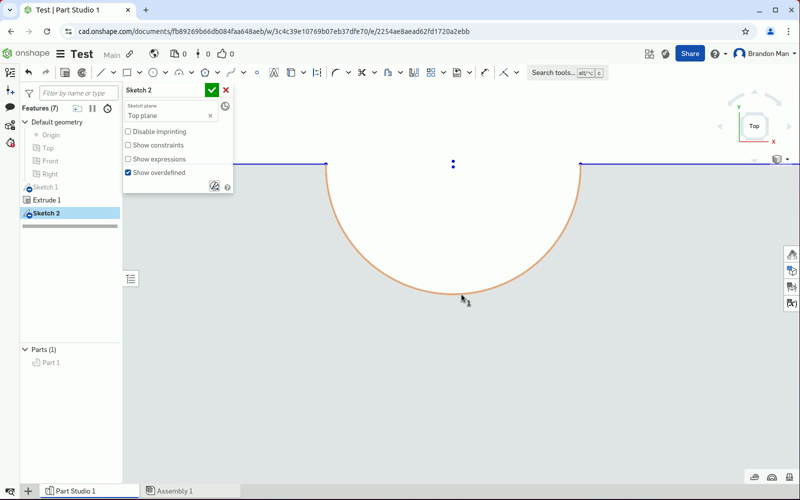
scroll(-6)
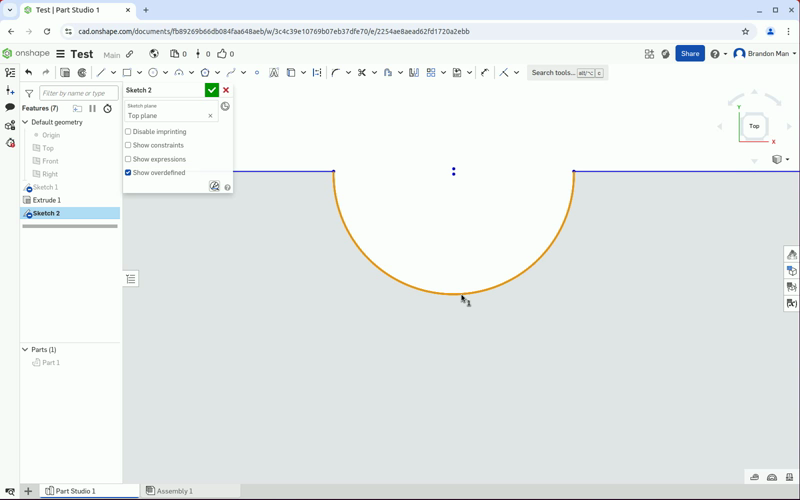
scroll(-6)
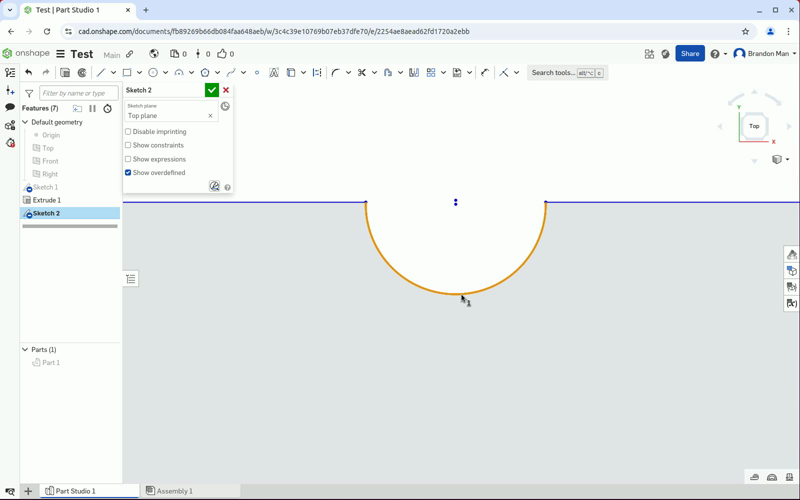
scroll(-6)
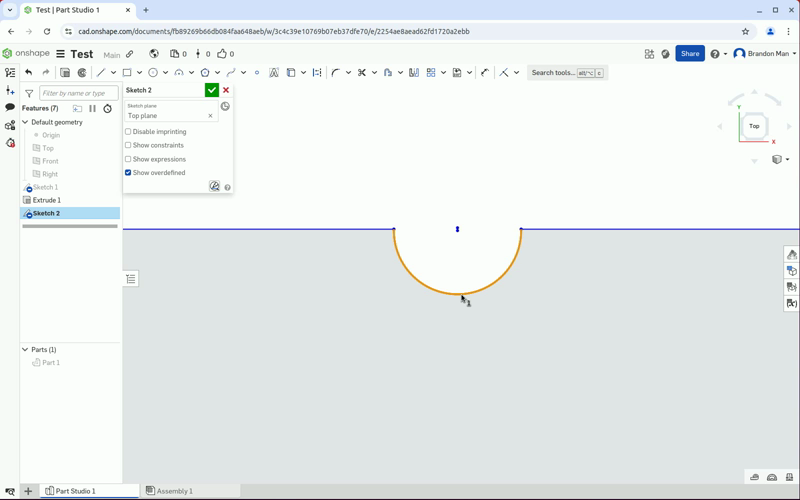
scroll(-6)
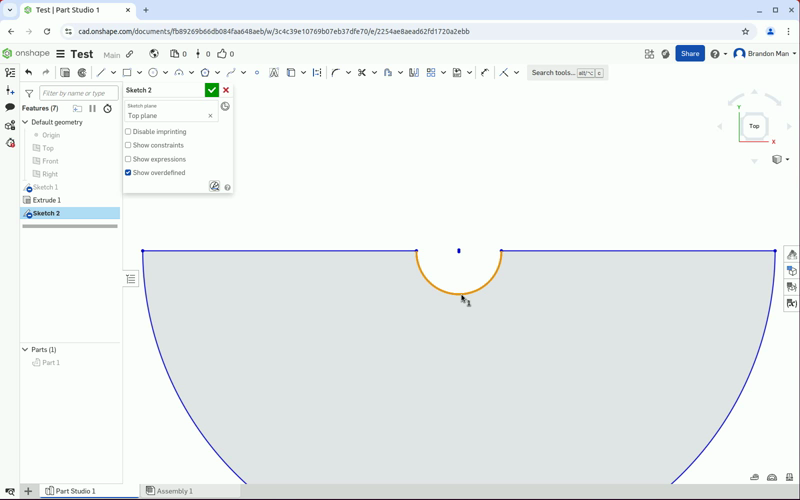
scroll(-6)
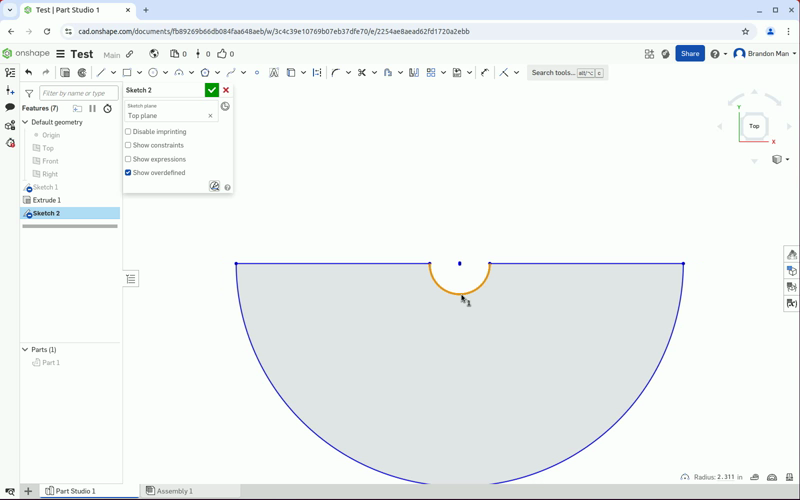
scroll(-6)
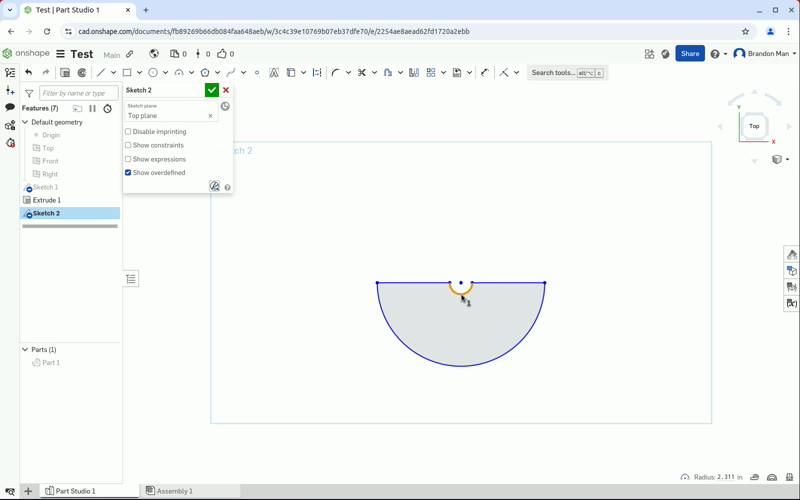
mouse_move(73, 352)
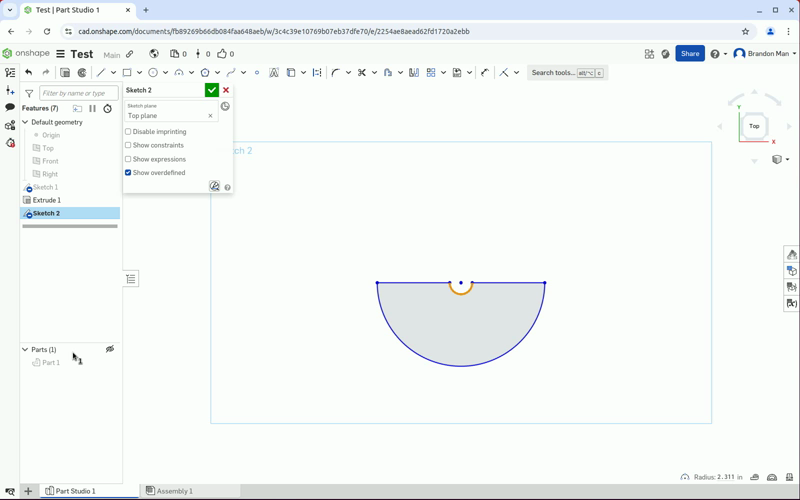
key(shift+y)
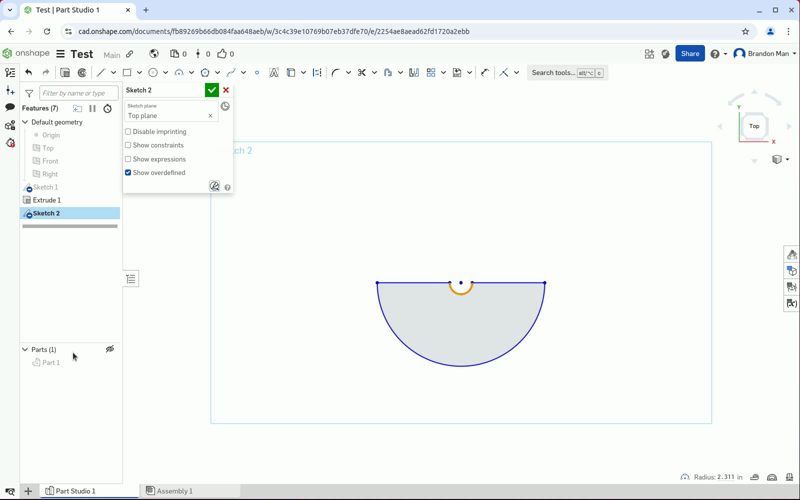
key(shift+e)
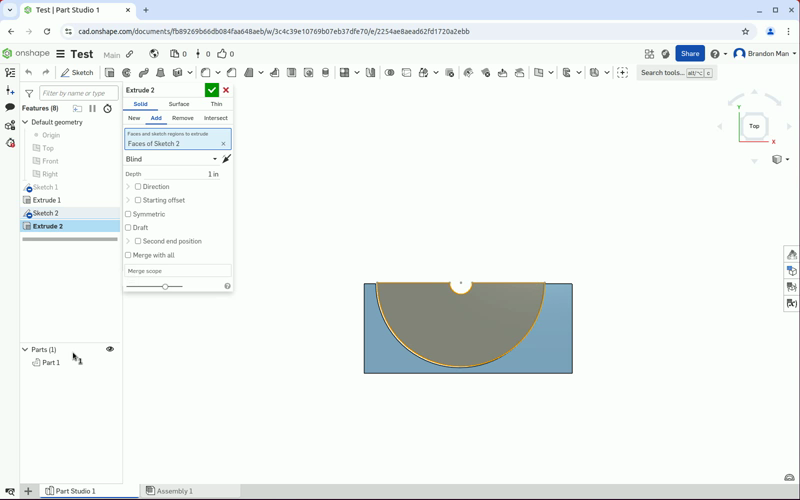
mouse_move(143, 106)
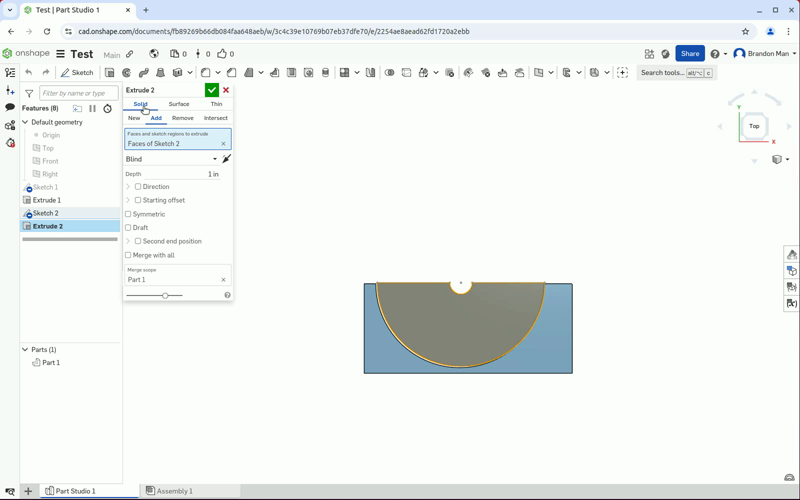
click(143, 106)
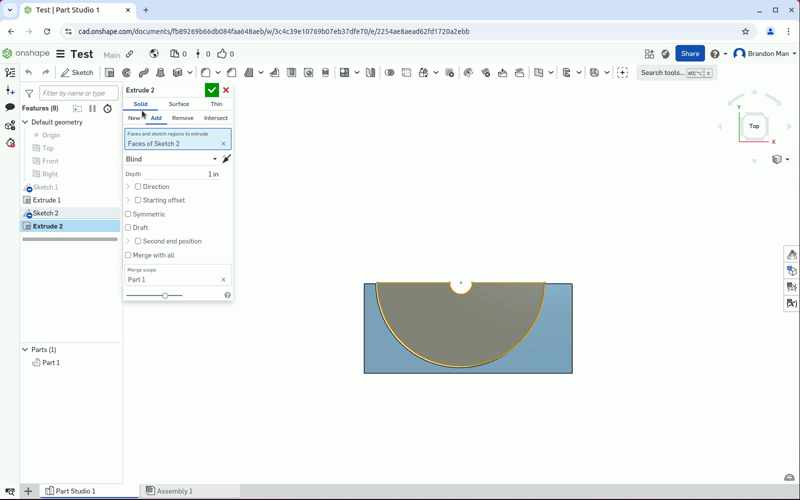
mouse_move(137, 120)
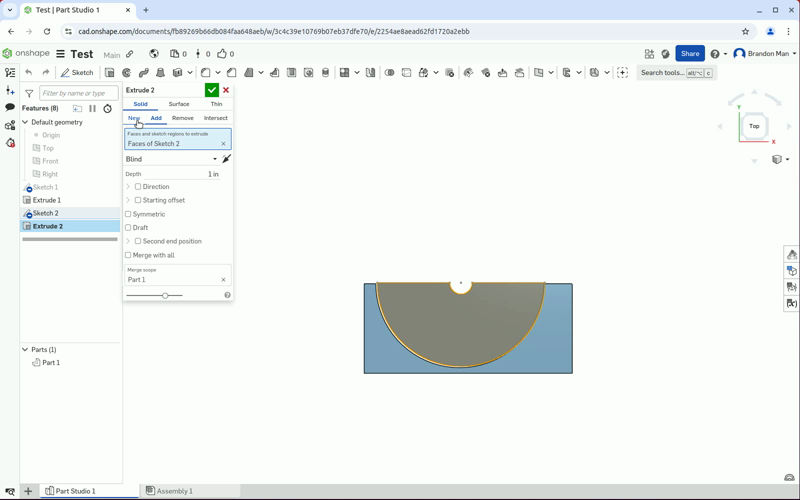
click(137, 120)
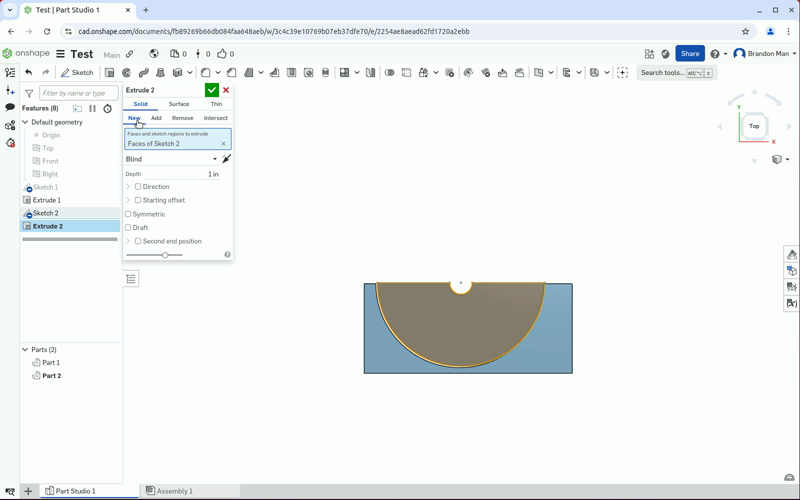
key(tab, 4)
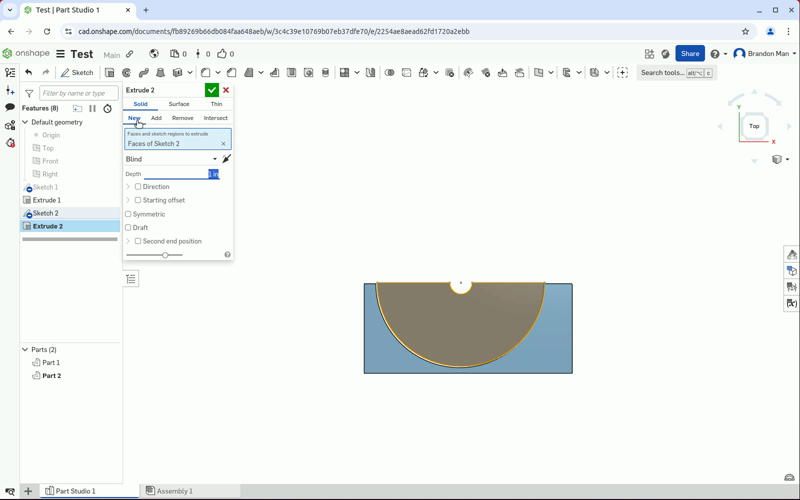
text(0.963)
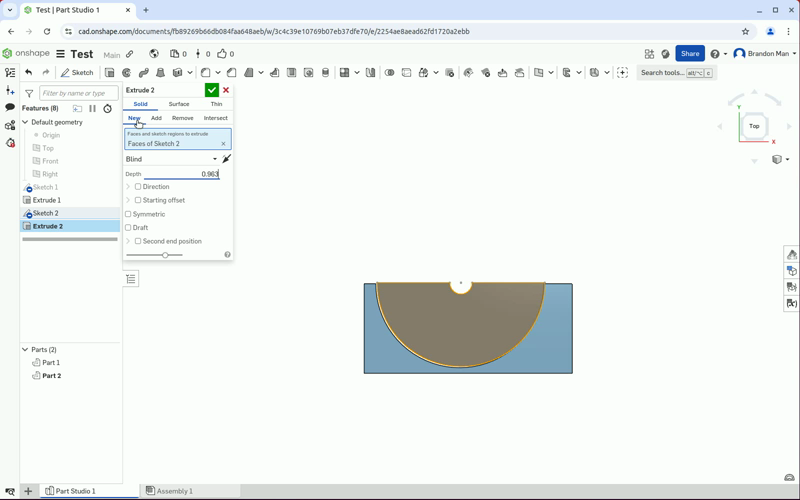
key(enter)
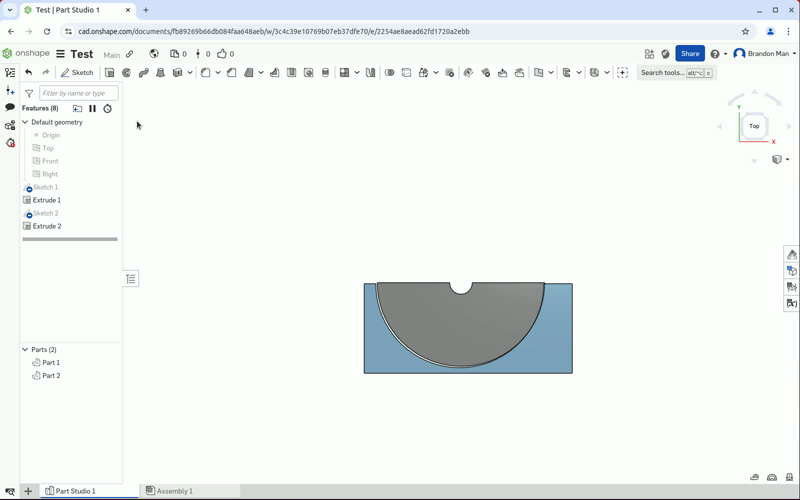
key(shift+h)
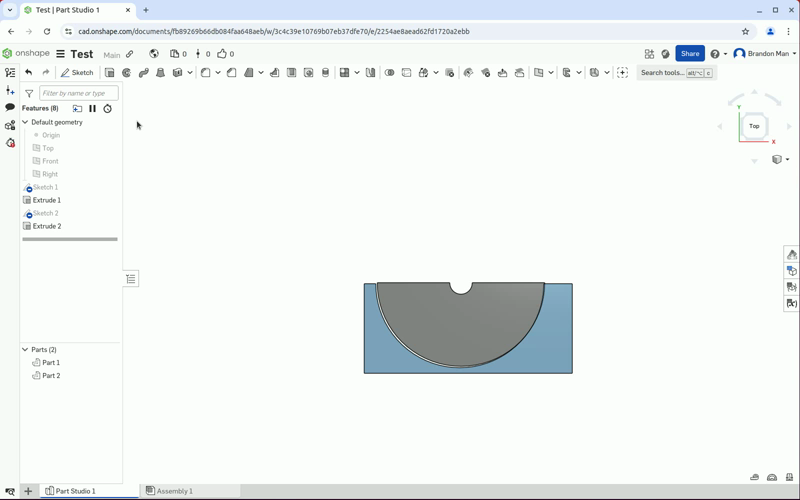
key(shift+h)
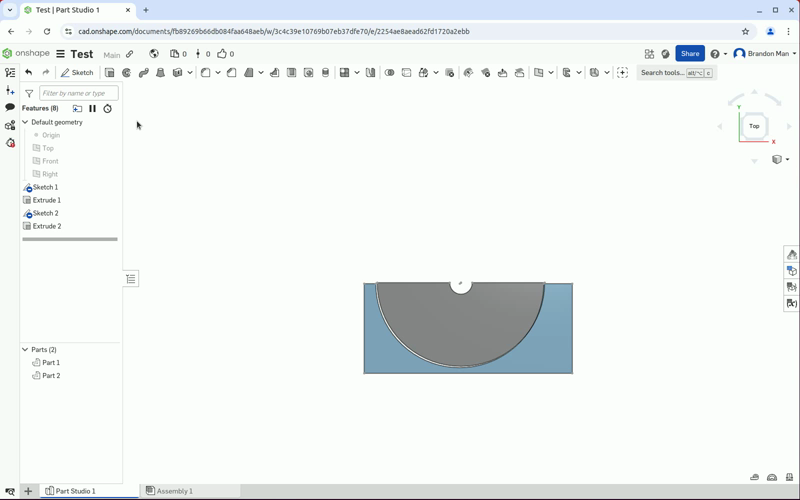
key(shift+7)
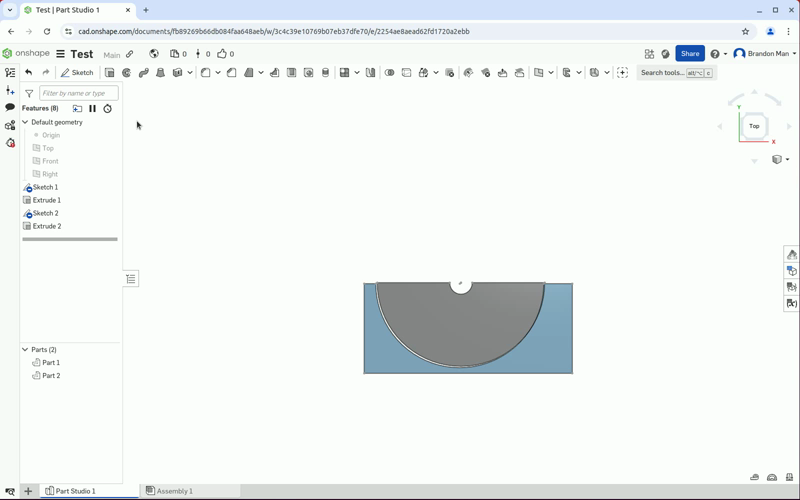
key(up, 3)
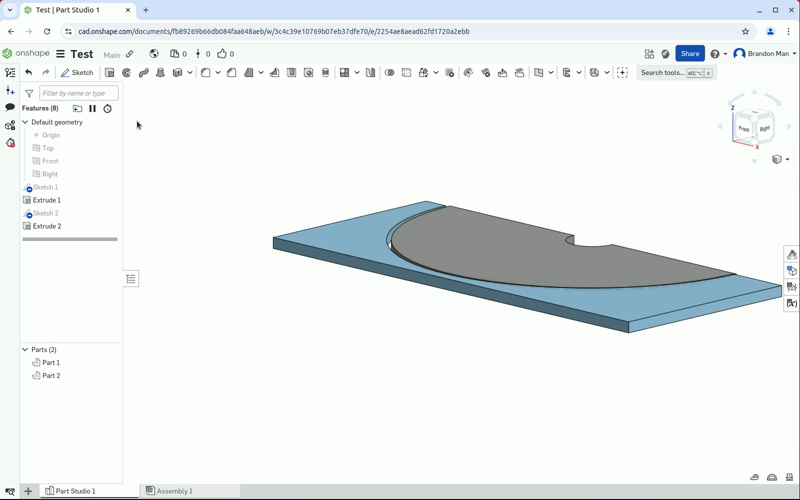
key(left, 3)
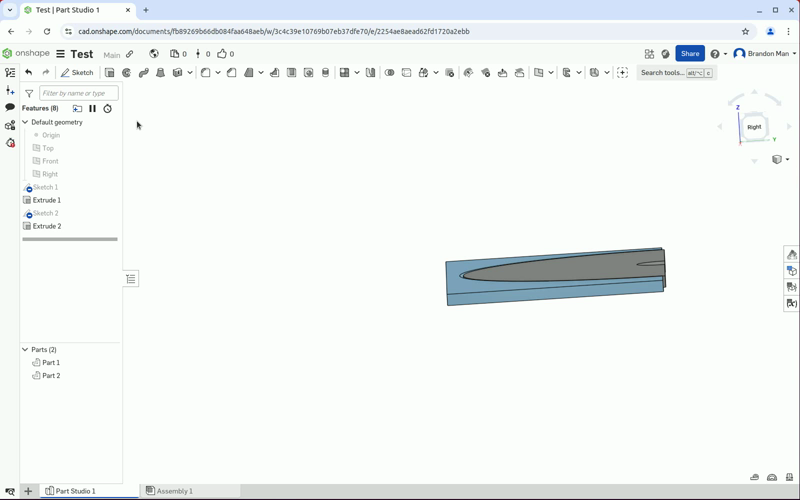
key(right, 3)
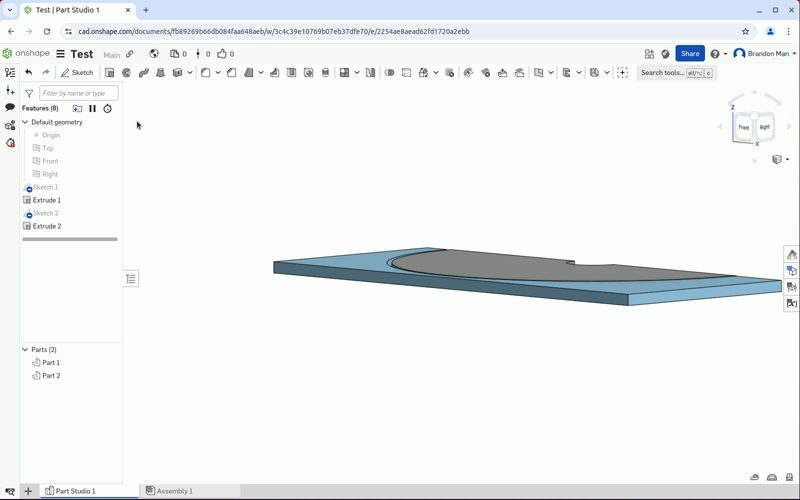
key(down, 3)
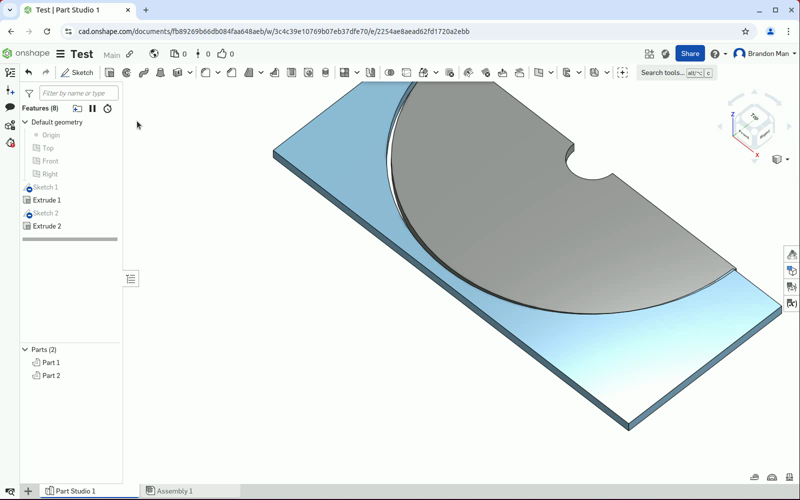
mouse_move(73, 189)
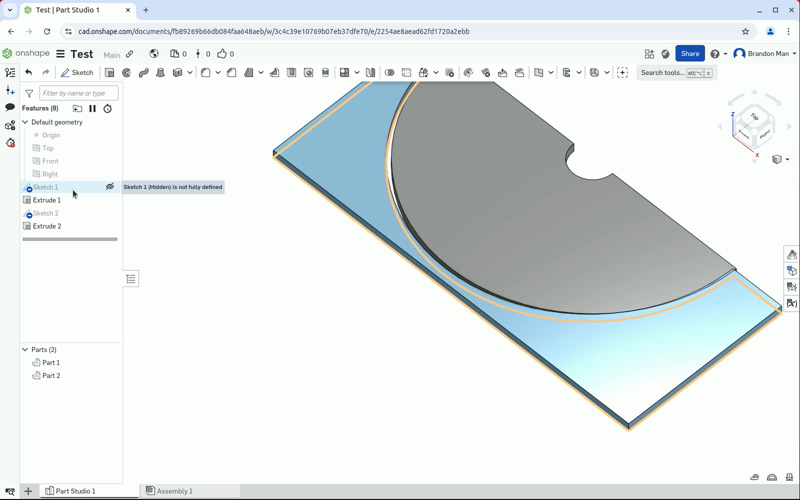
click(73, 189)